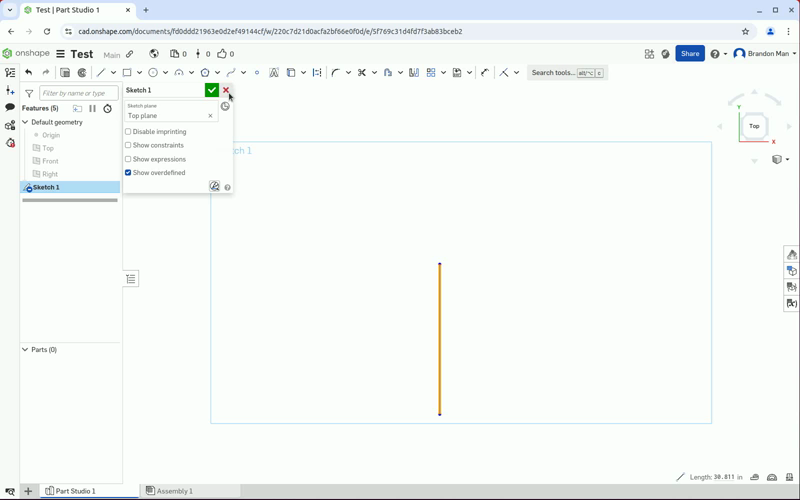
key(shift+h)
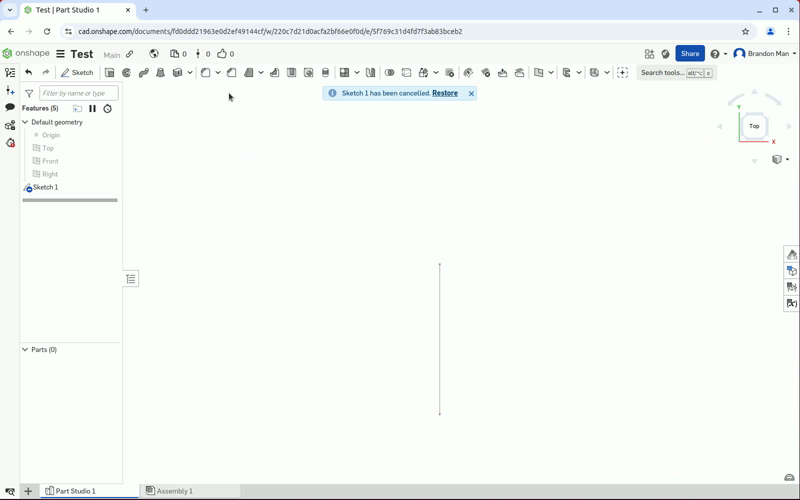
key(shift+s)
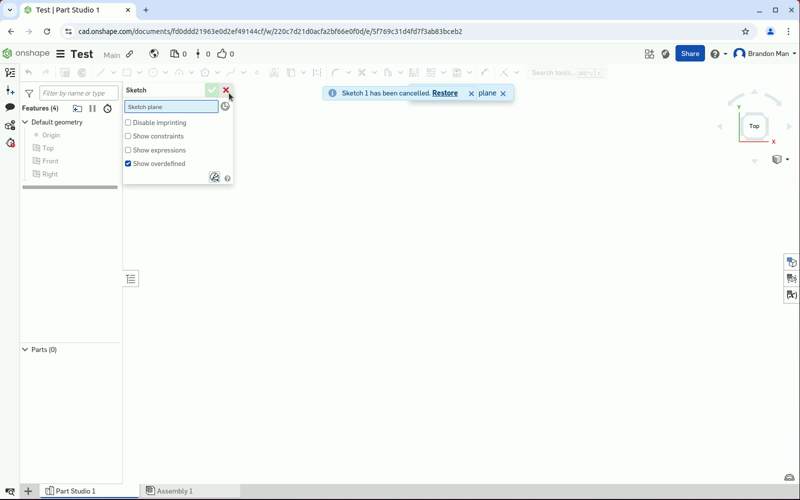
mouse_move(73, 150)
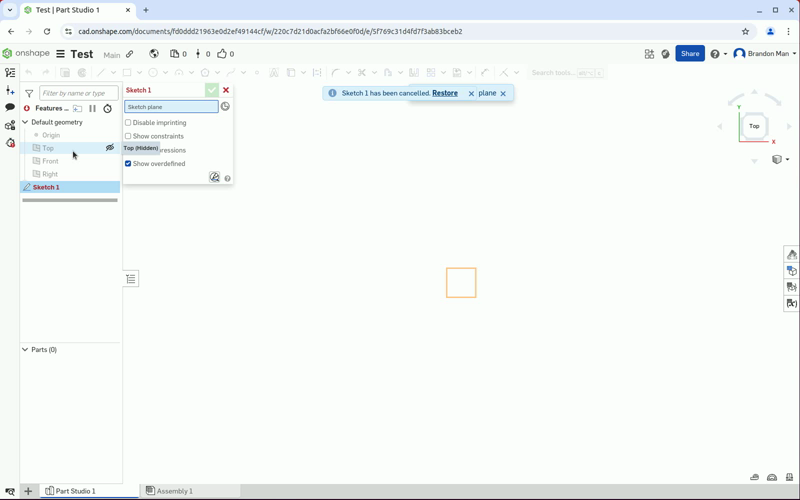
click(73, 150)
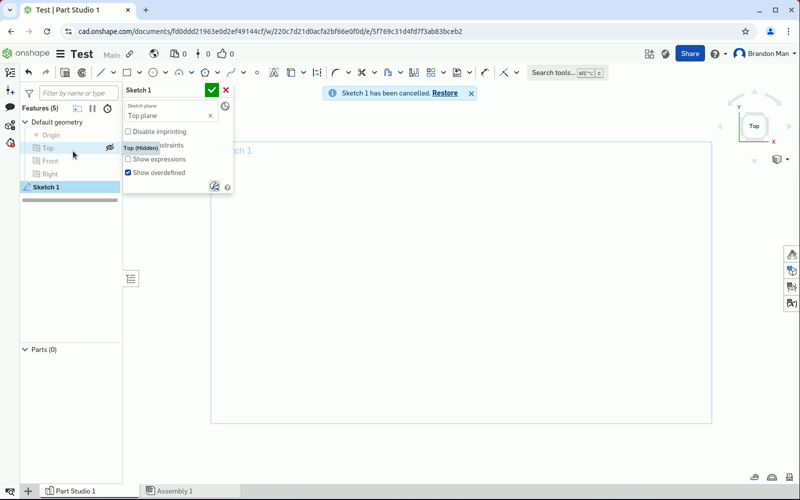
mouse_move(73, 352)
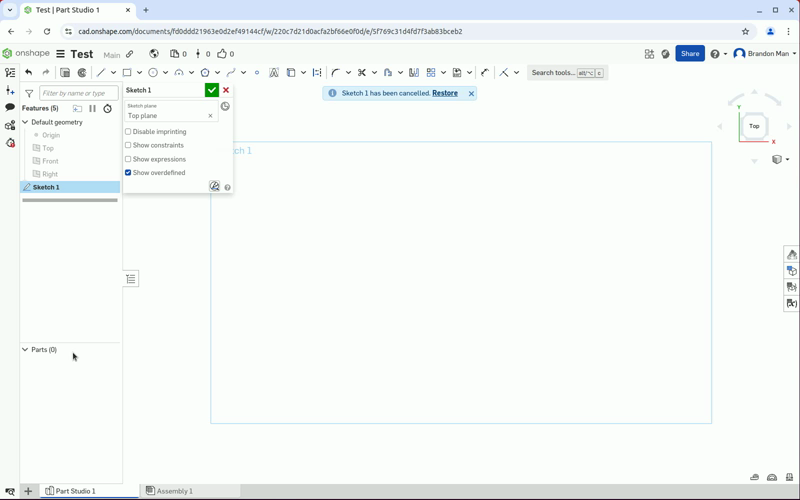
key(y)
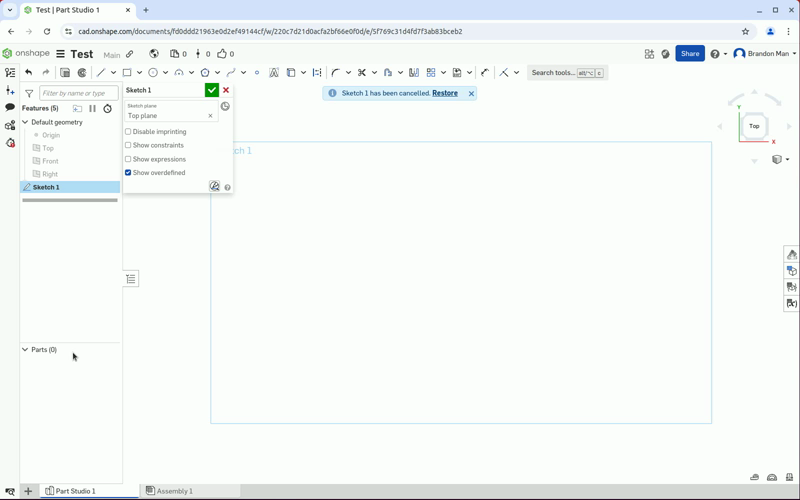
key(l)
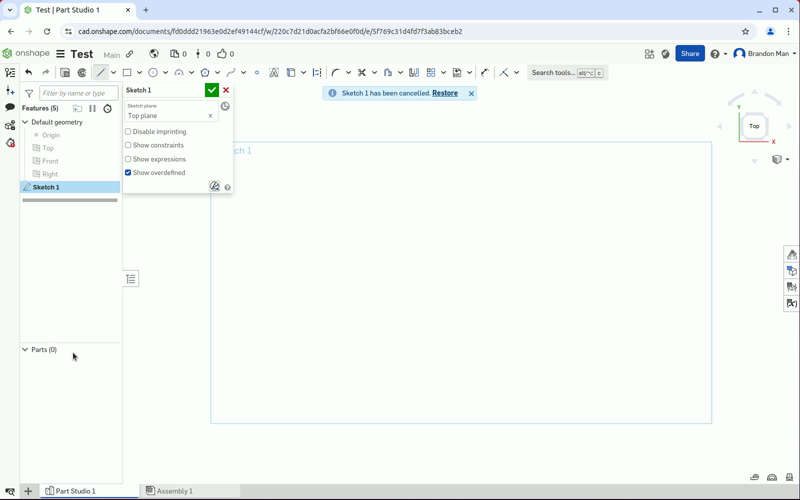
key_down(shift)
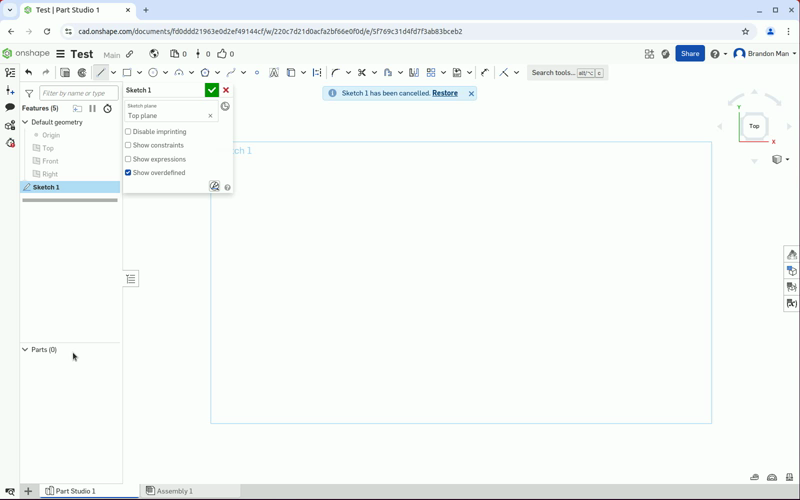
mouse_move(460, 282)
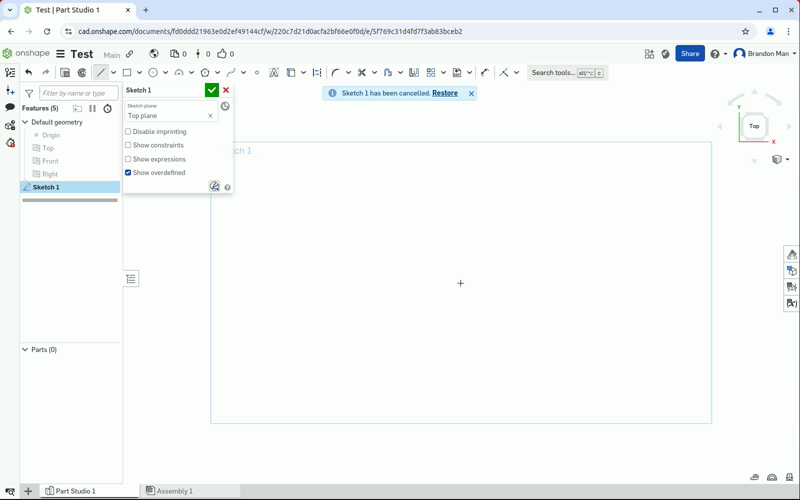
click(460, 282)
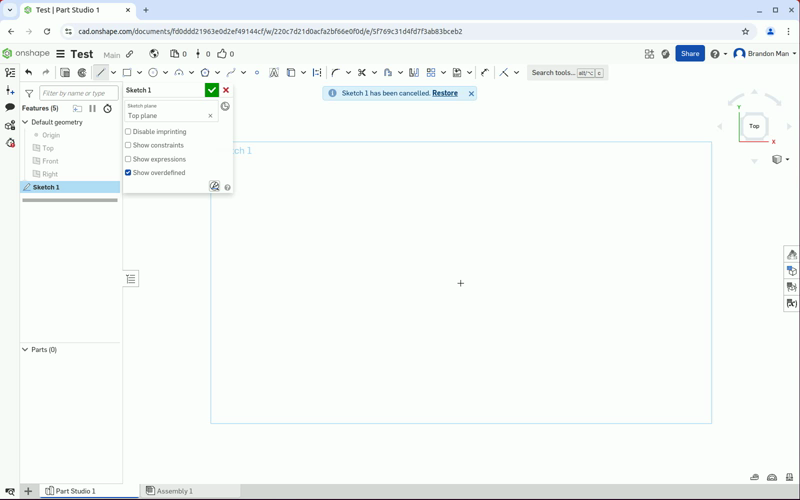
key_up(shift)
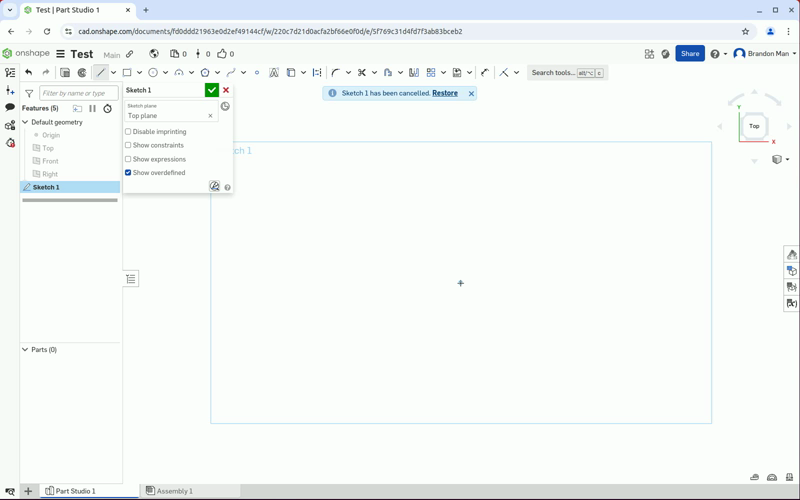
key_down(shift)
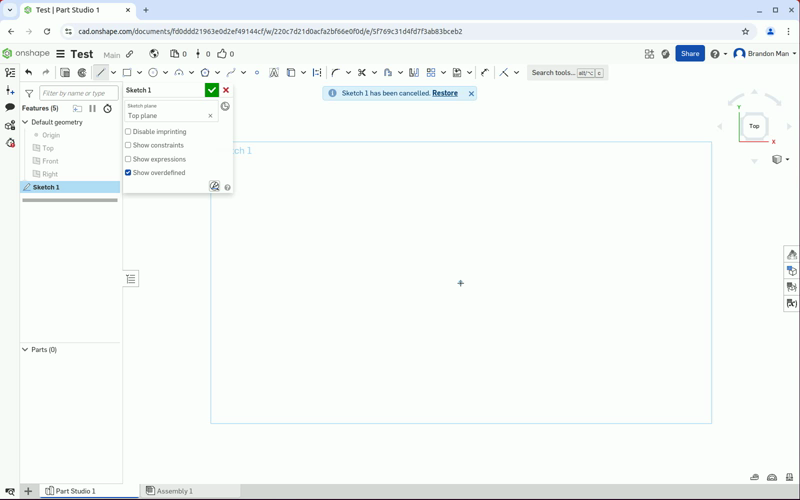
mouse_move(573, 282)
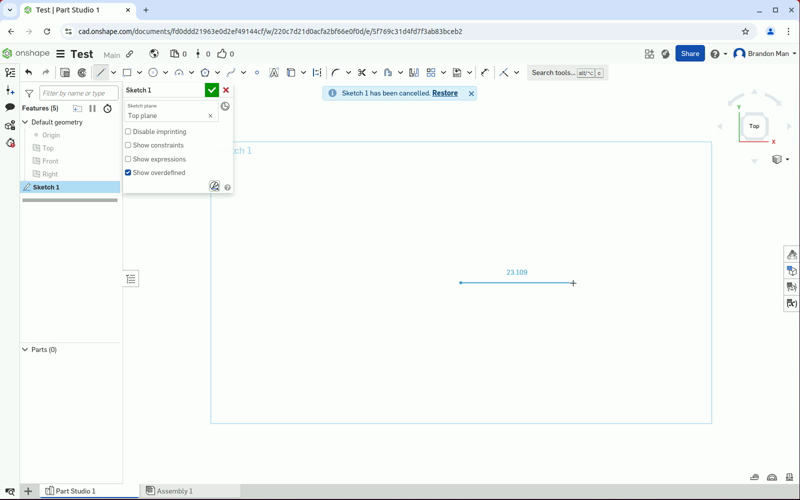
click(573, 282)
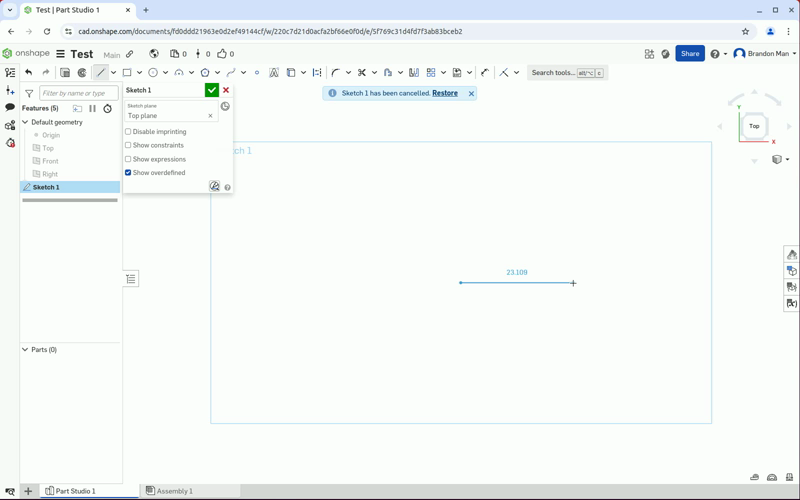
key_up(shift)
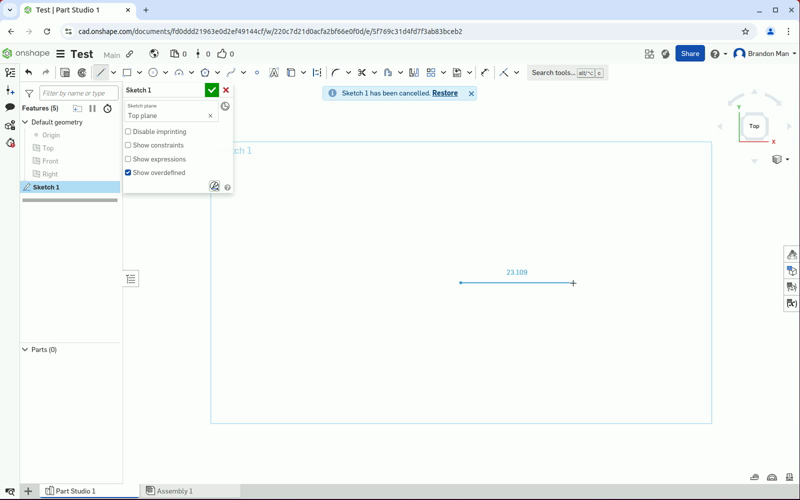
key_down(shift)
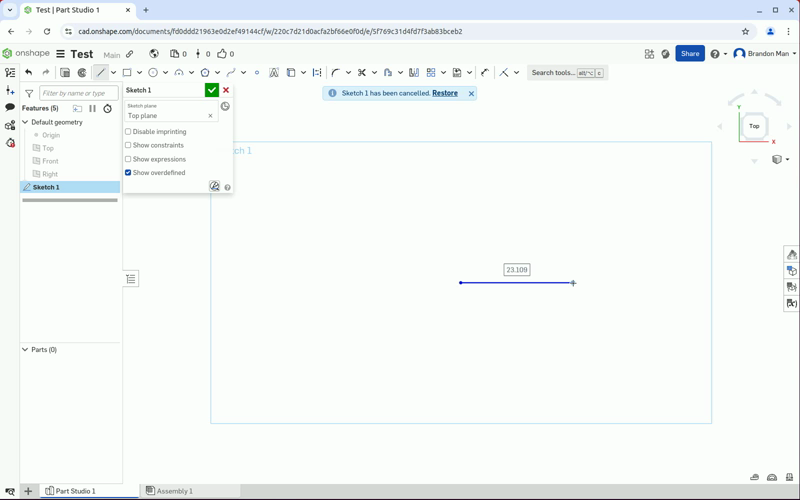
mouse_move(573, 208)
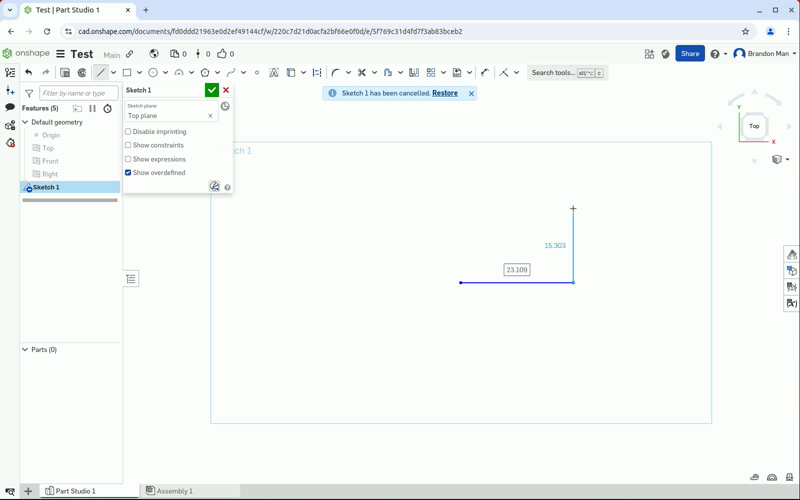
click(573, 208)
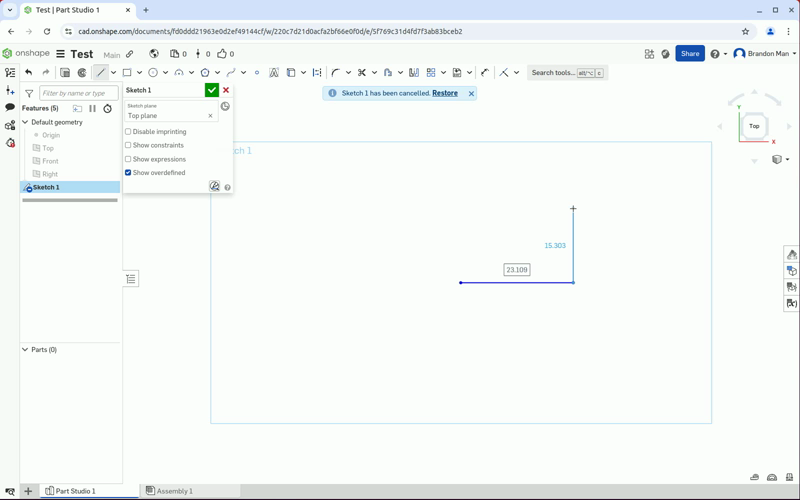
key_up(shift)
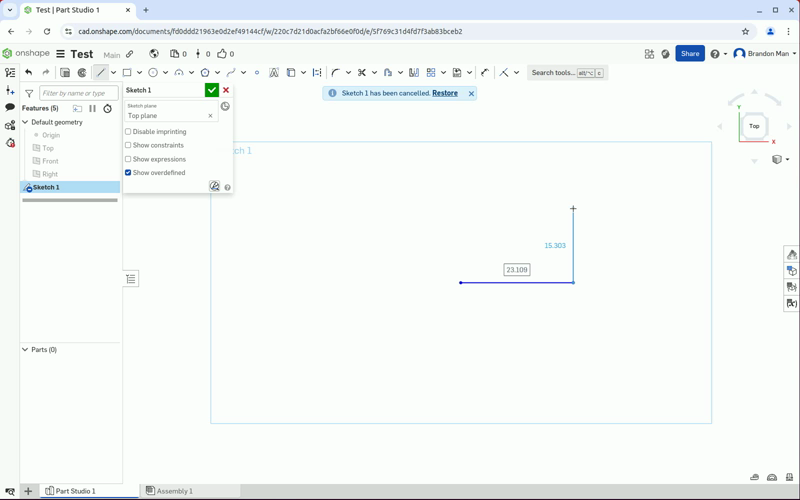
key_down(shift)
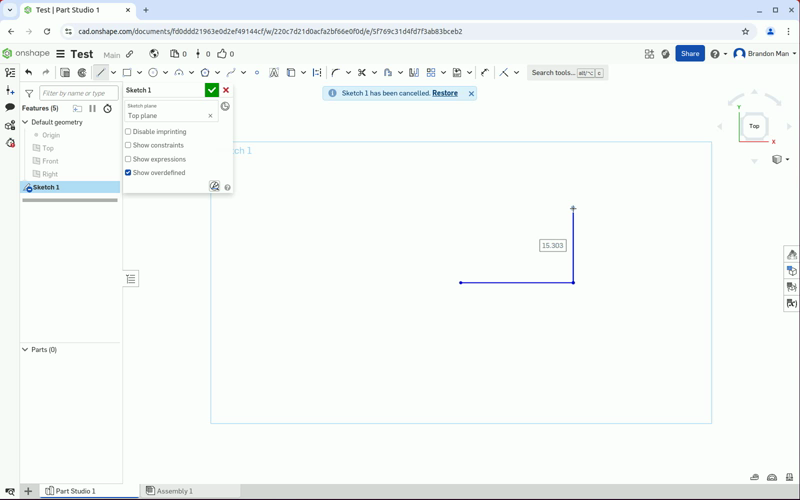
mouse_move(460, 208)
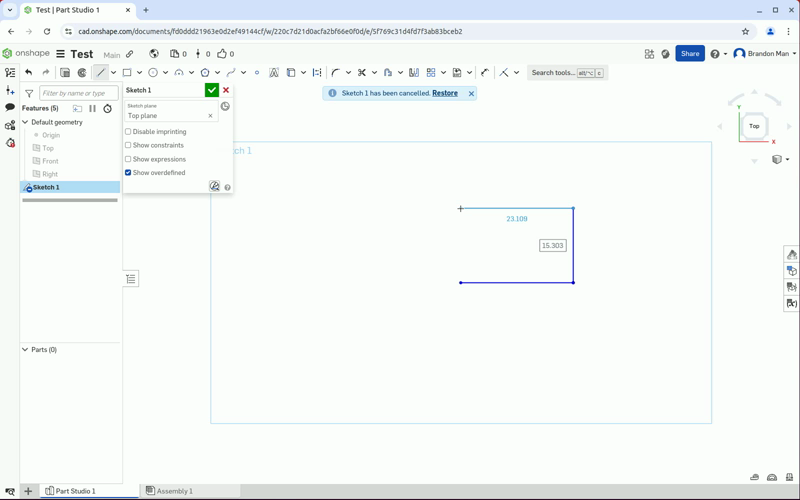
click(460, 208)
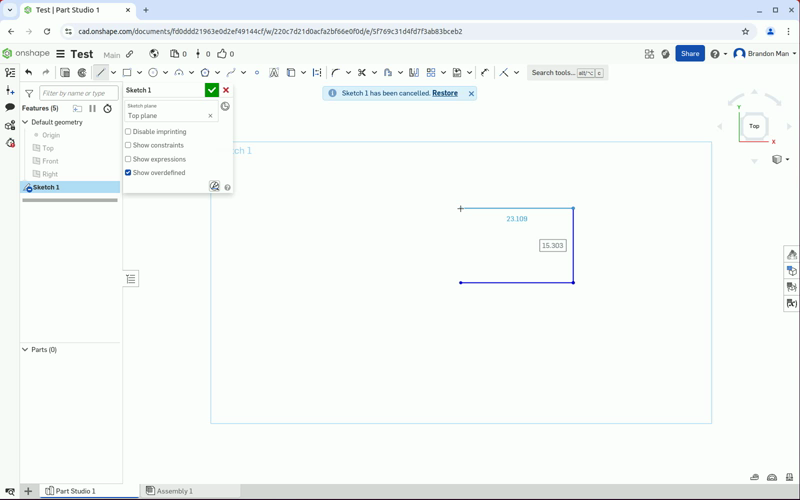
key_up(shift)
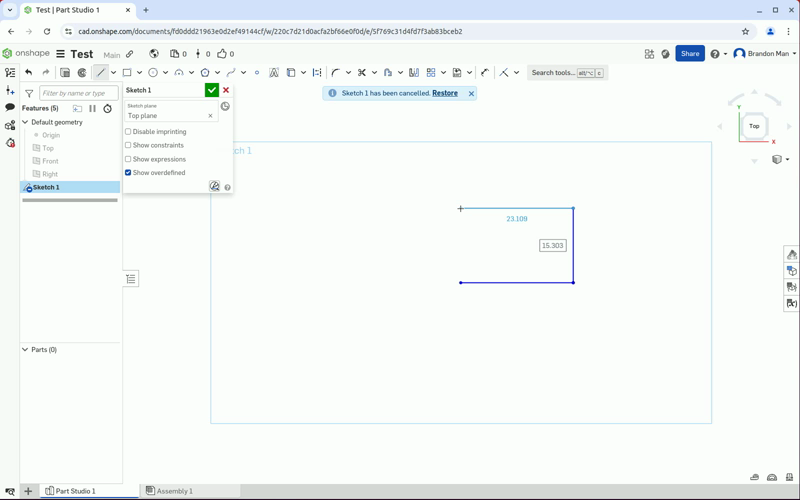
key_down(shift)
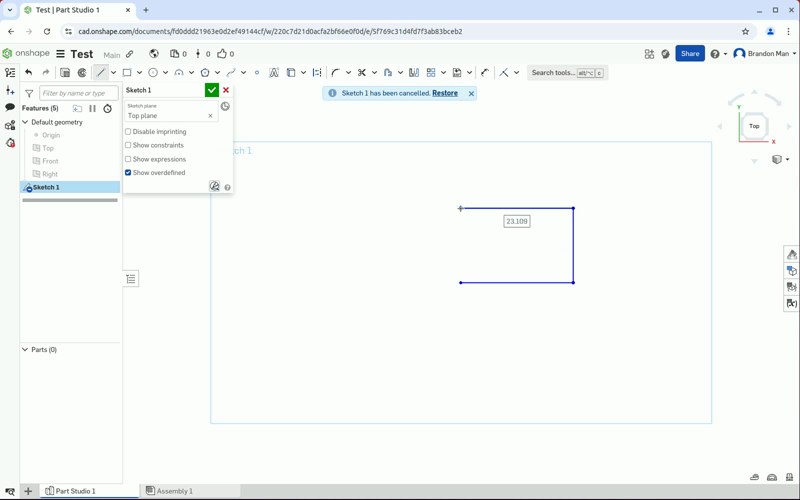
mouse_move(460, 282)
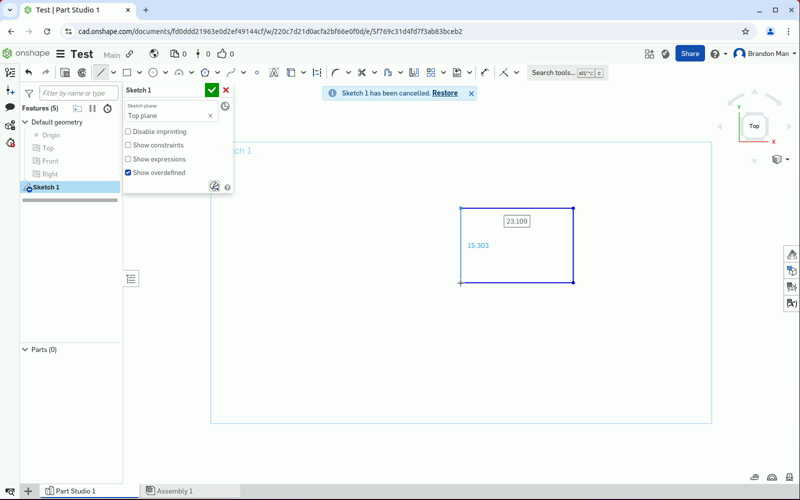
key_up(shift)
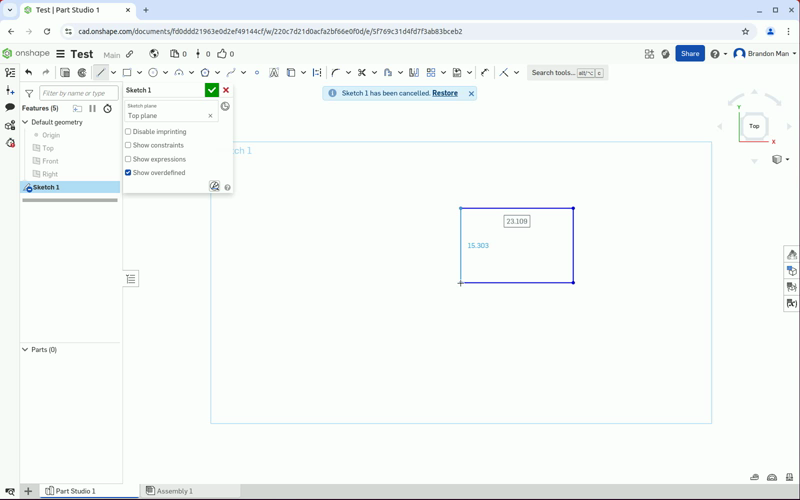
click(460, 282)
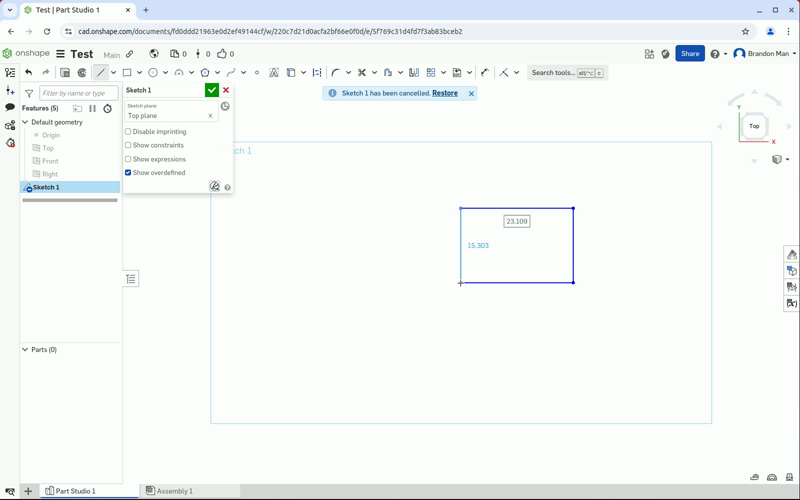
key(esc)
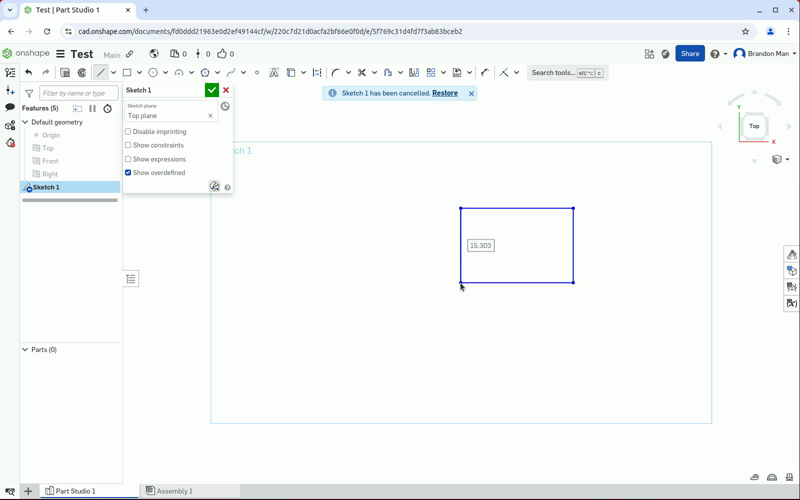
mouse_move(515, 214)
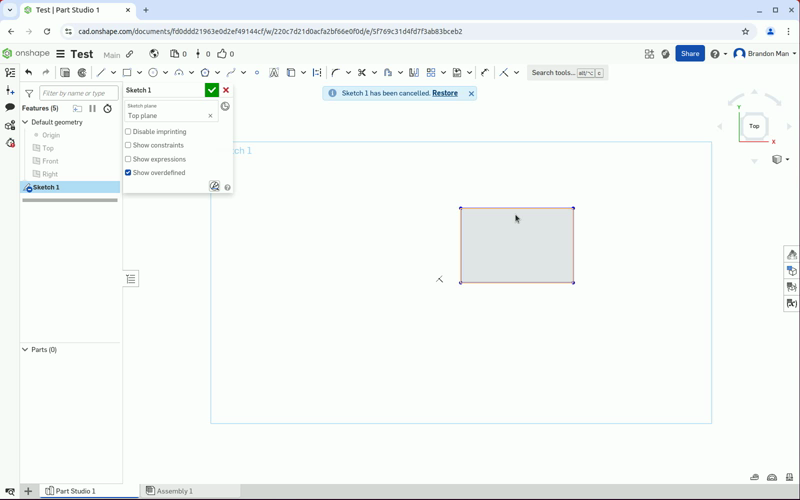
click(515, 214)
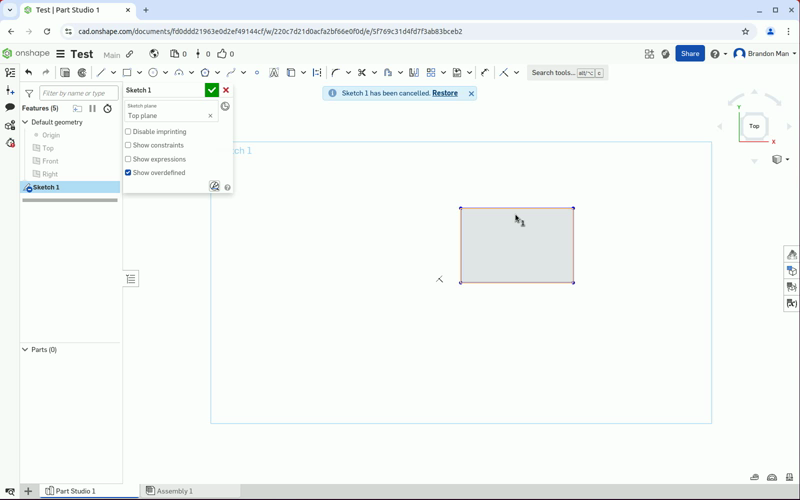
mouse_move(73, 352)
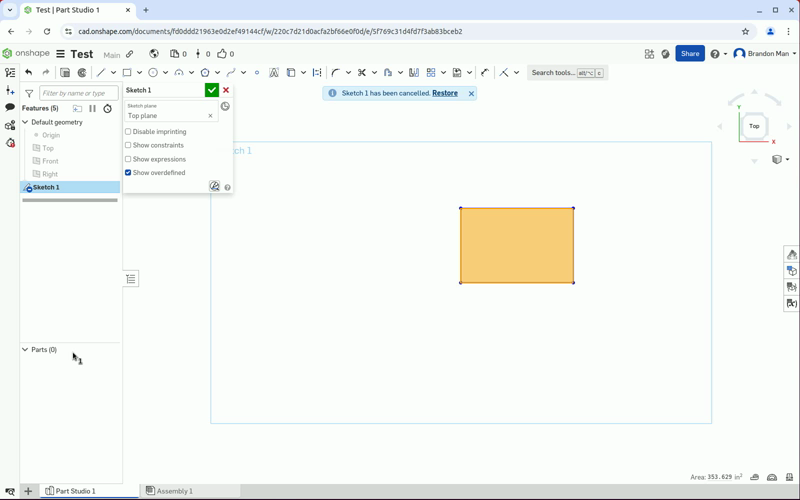
key(shift+y)
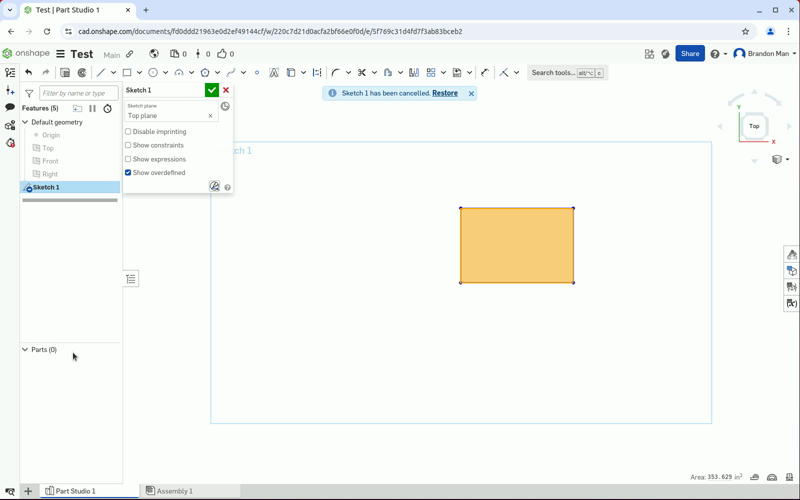
key(shift+e)
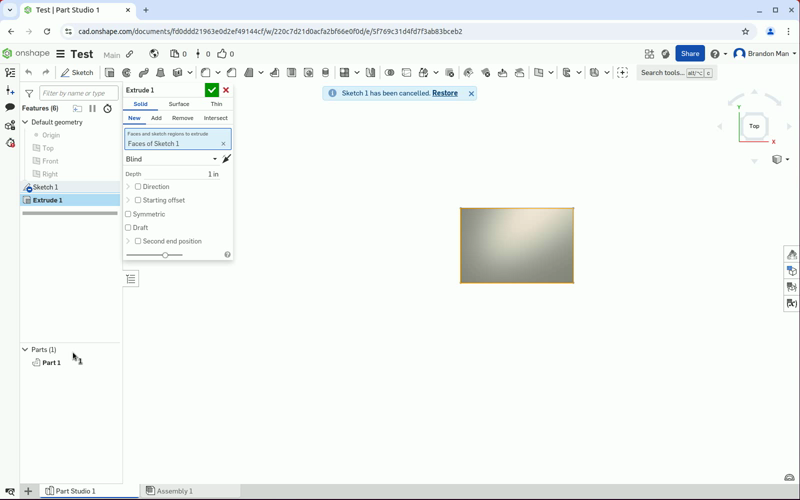
mouse_move(143, 106)
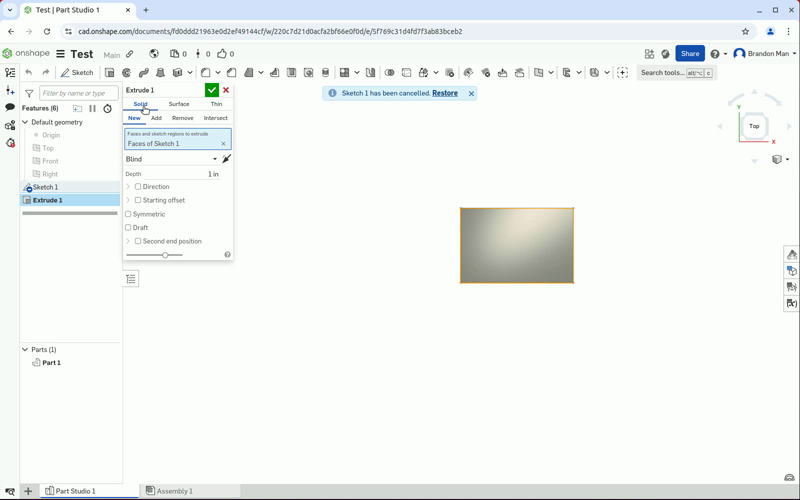
click(143, 106)
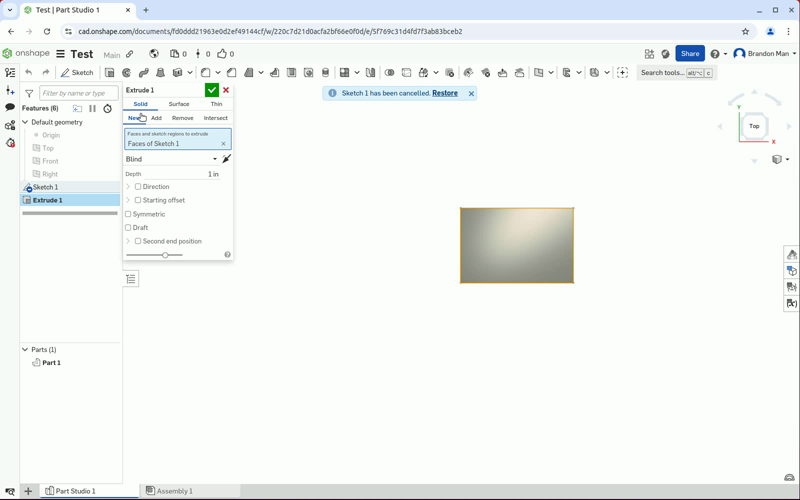
mouse_move(137, 120)
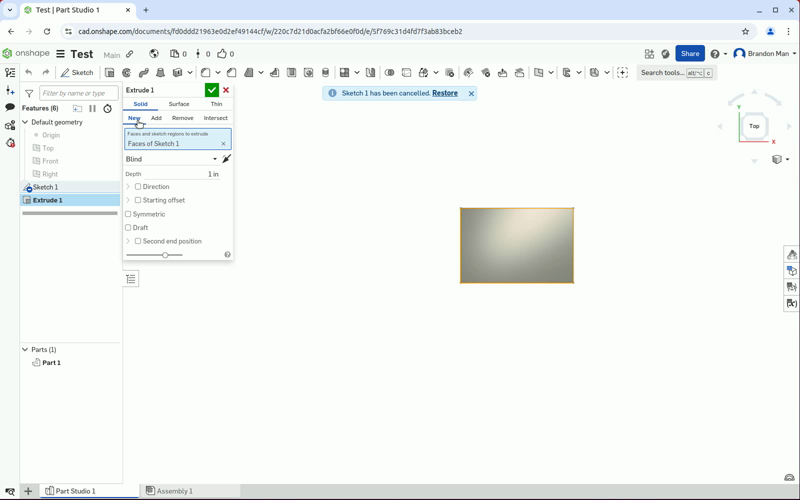
click(137, 120)
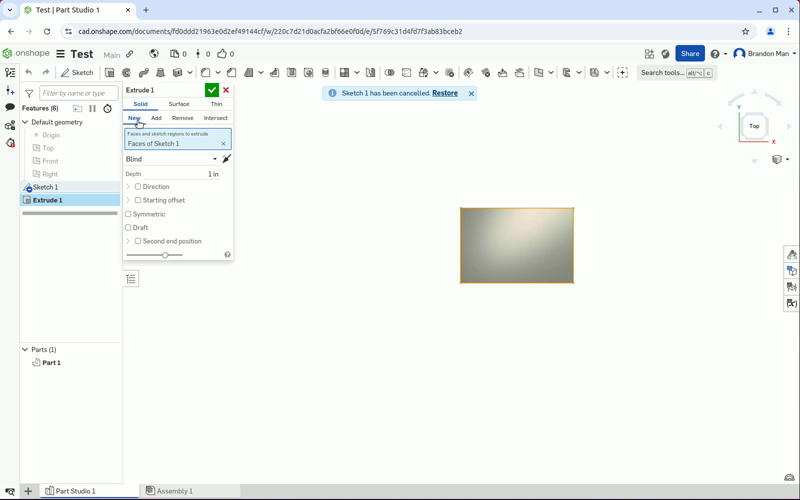
key(tab, 4)
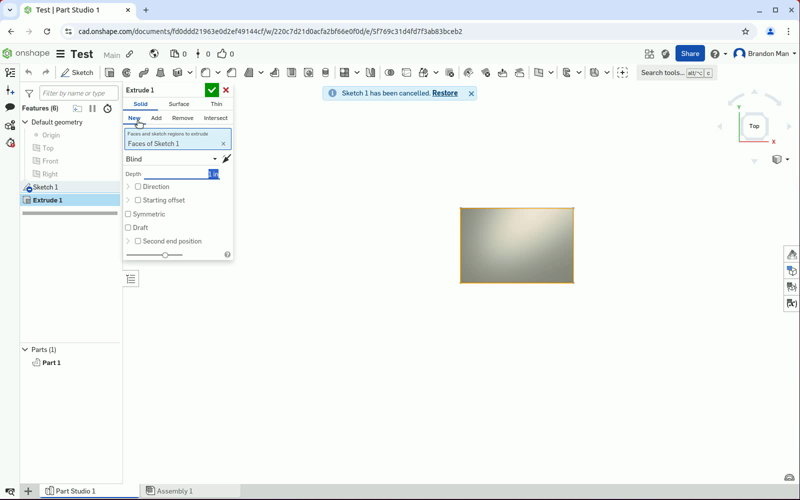
text(1.444)
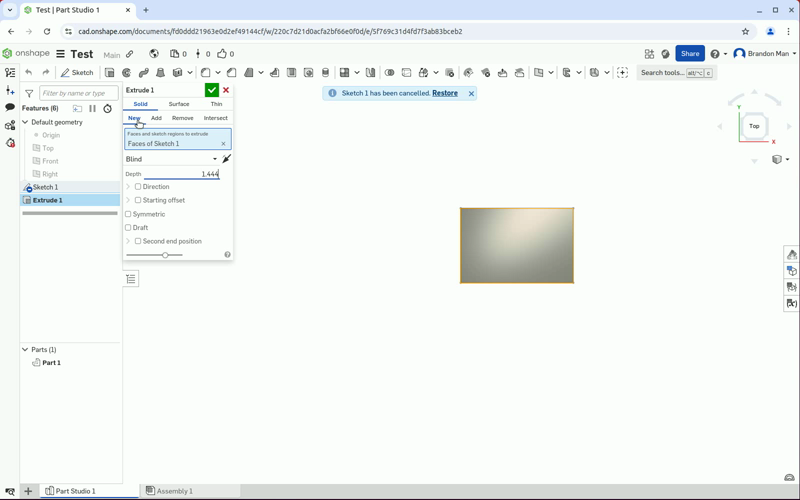
key(enter)
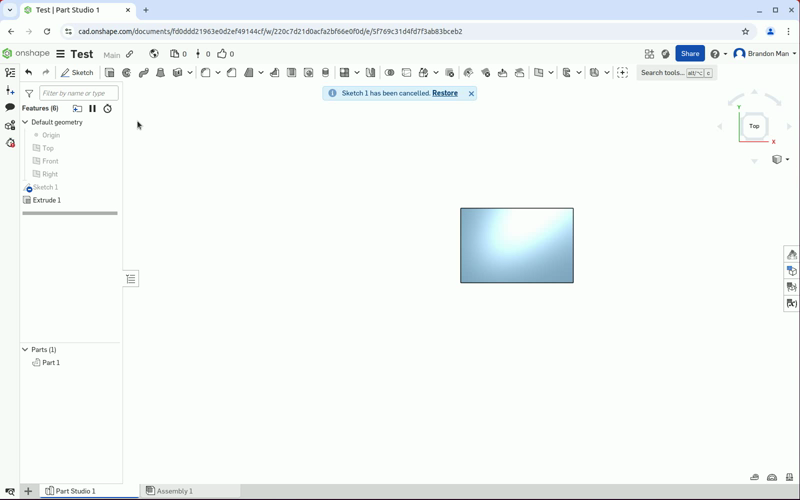
key(shift+h)
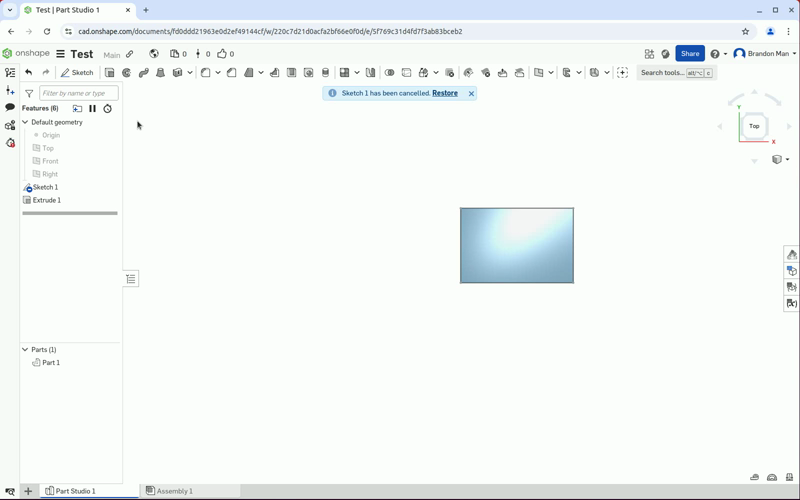
key(shift+h)
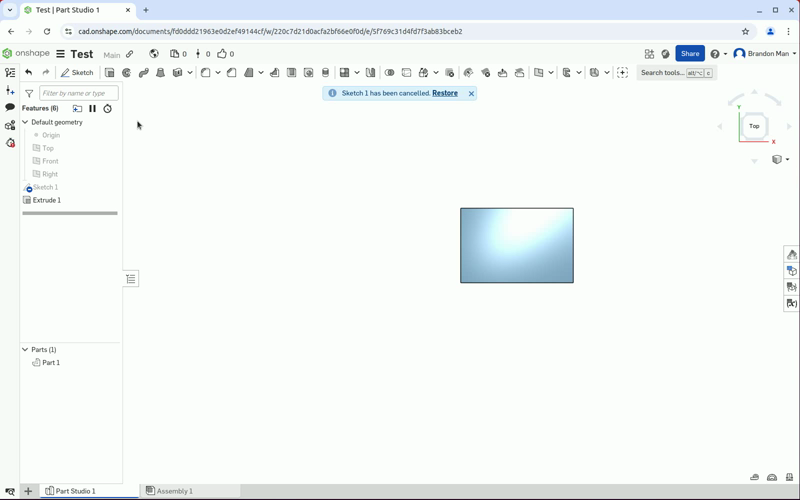
mouse_move(73, 189)
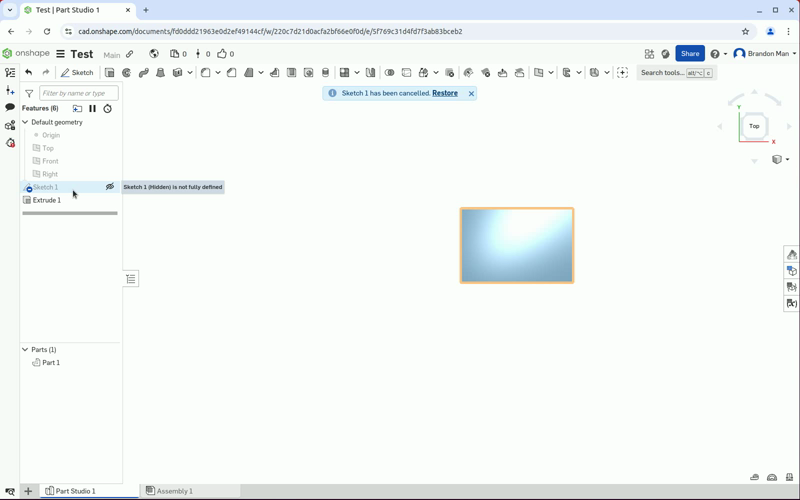
click(73, 189)
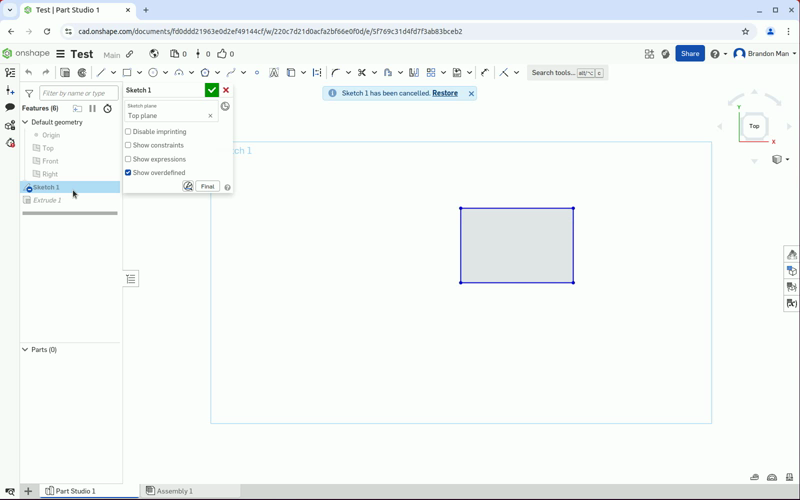
mouse_move(229, 92)
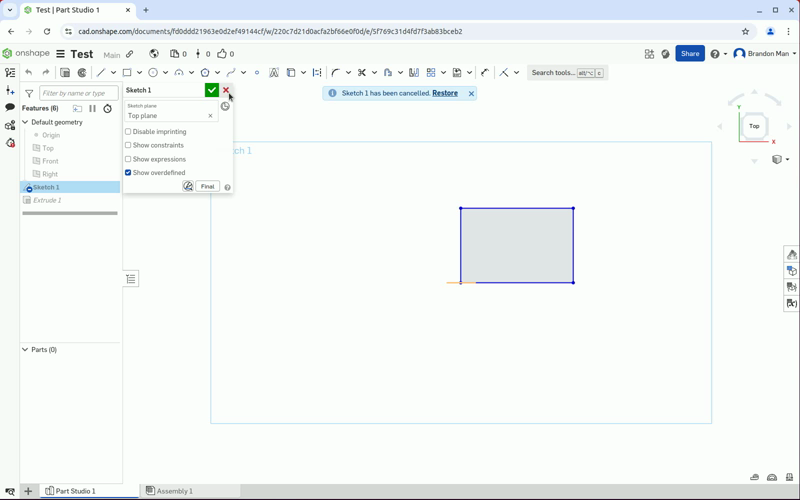
click(229, 92)
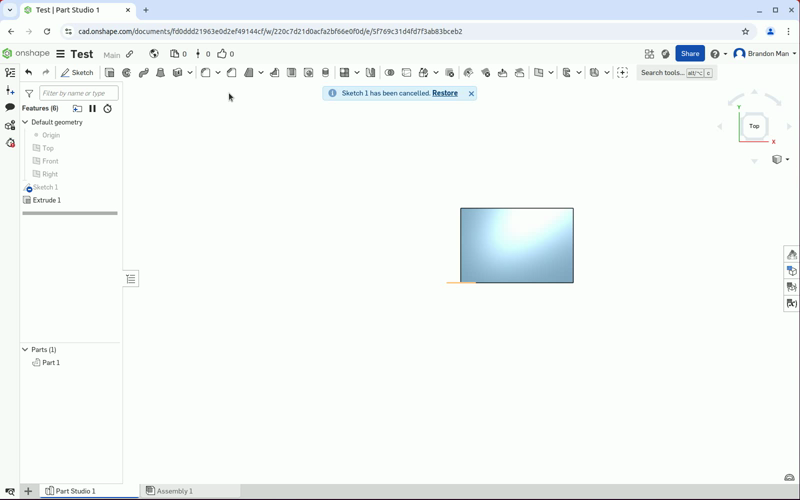
mouse_move(541, 75)
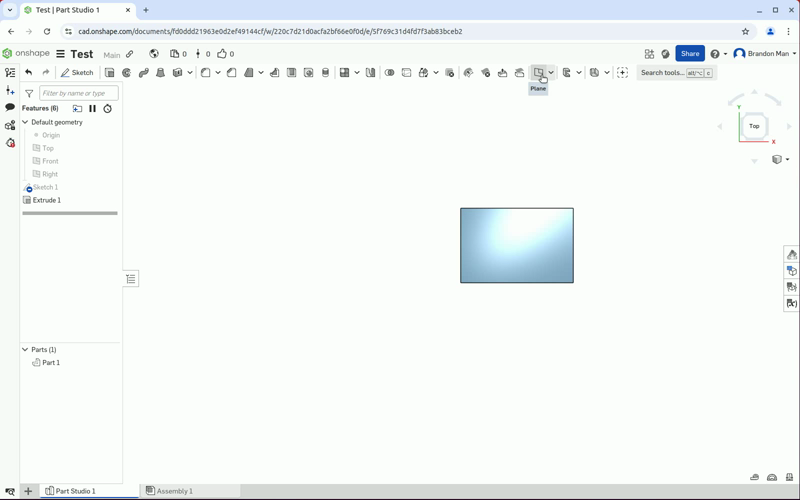
click(541, 75)
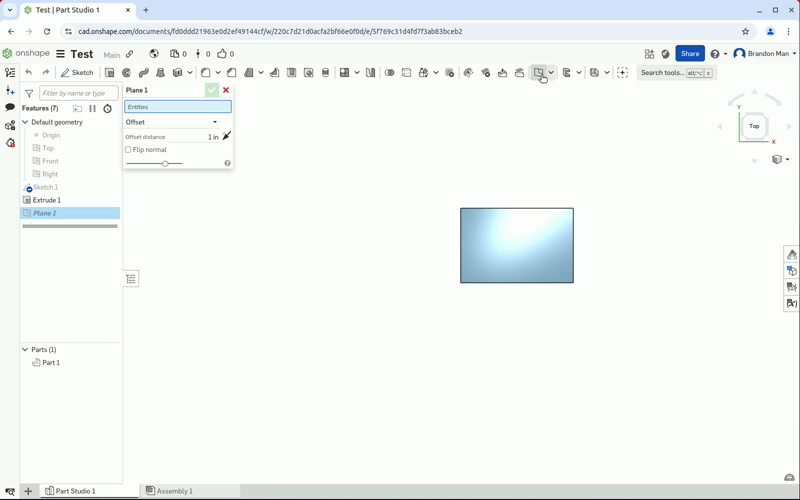
mouse_move(73, 150)
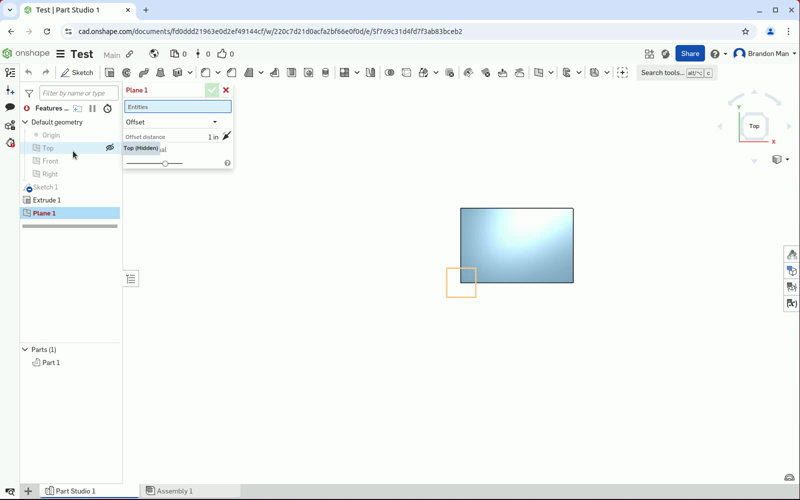
click(73, 150)
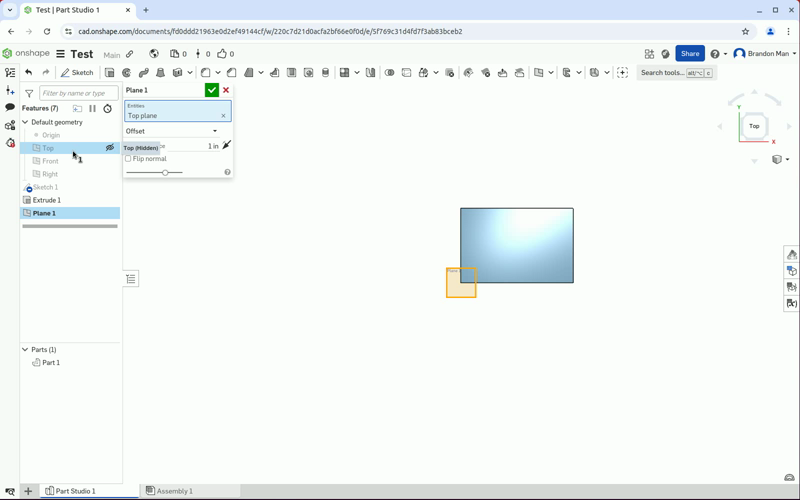
key(tab, 2)
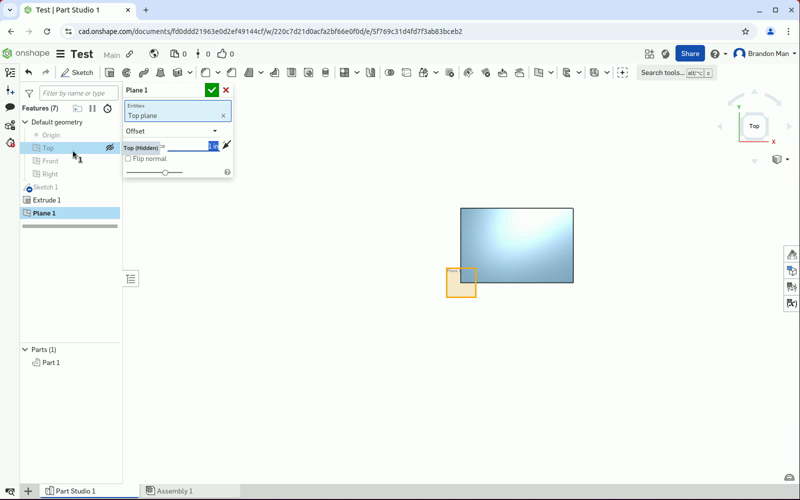
text(1.448)
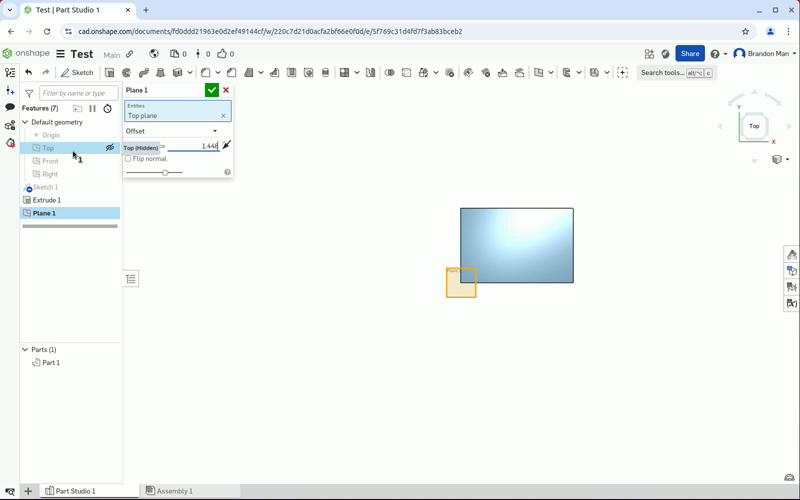
key(enter, 2)
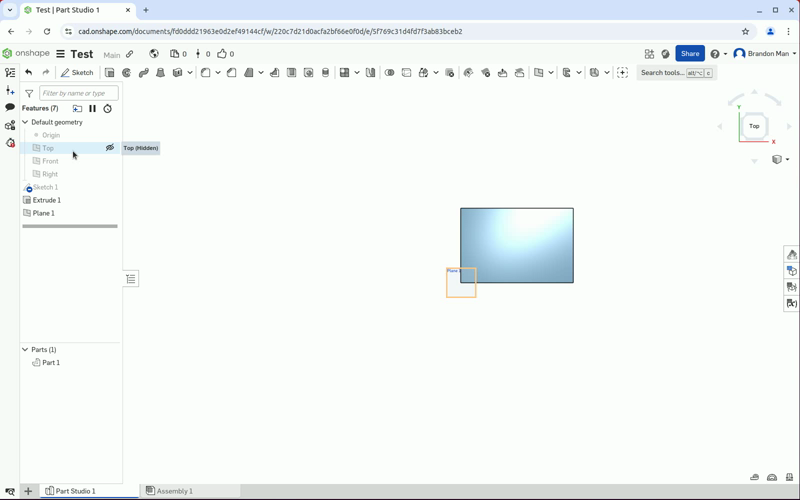
key(shift+s)
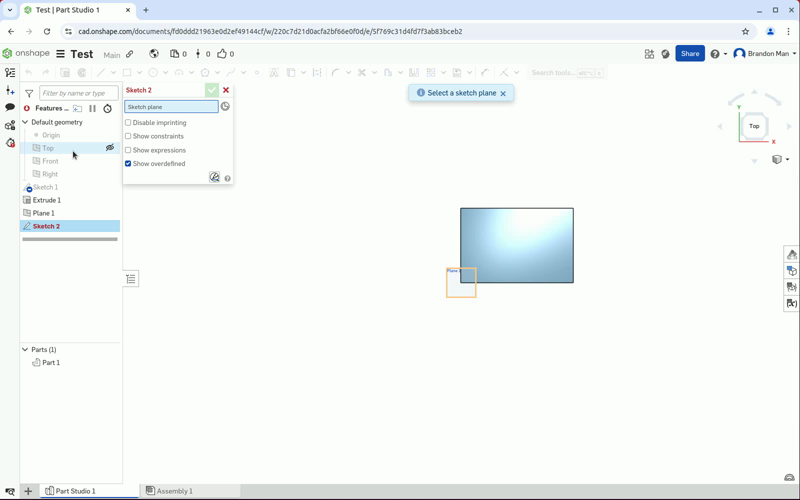
mouse_move(73, 215)
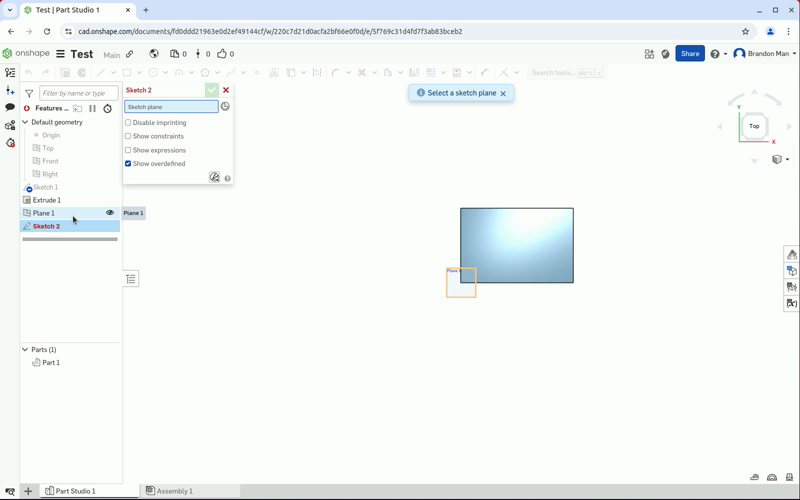
click(73, 215)
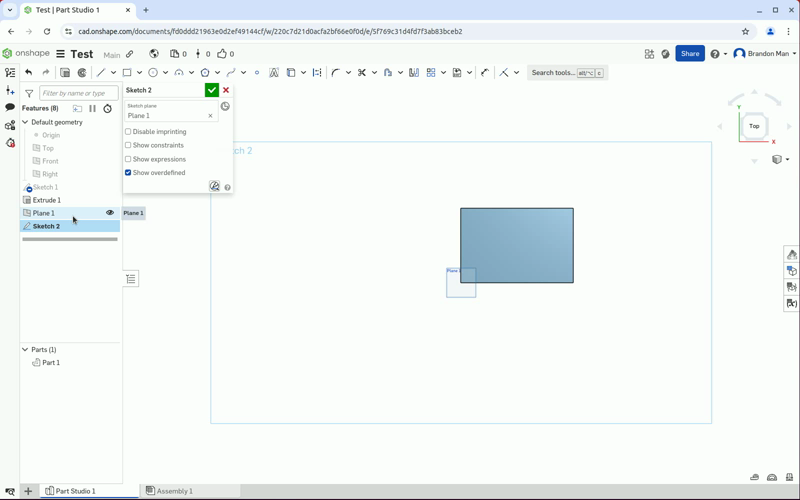
mouse_move(73, 352)
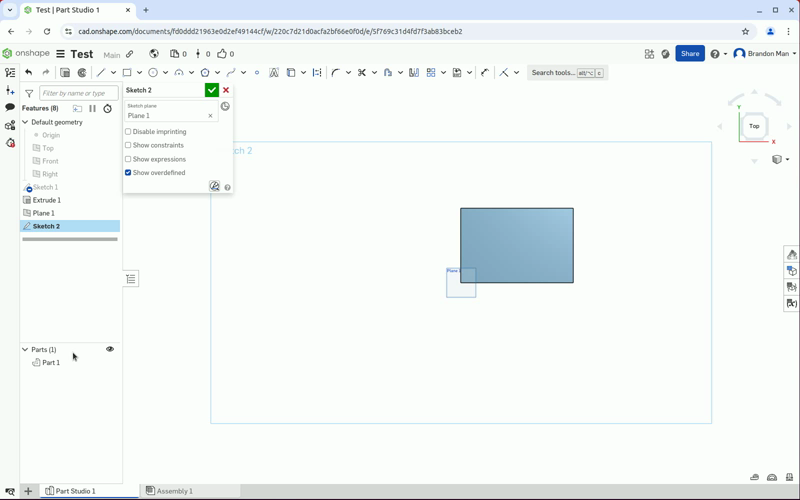
key(y)
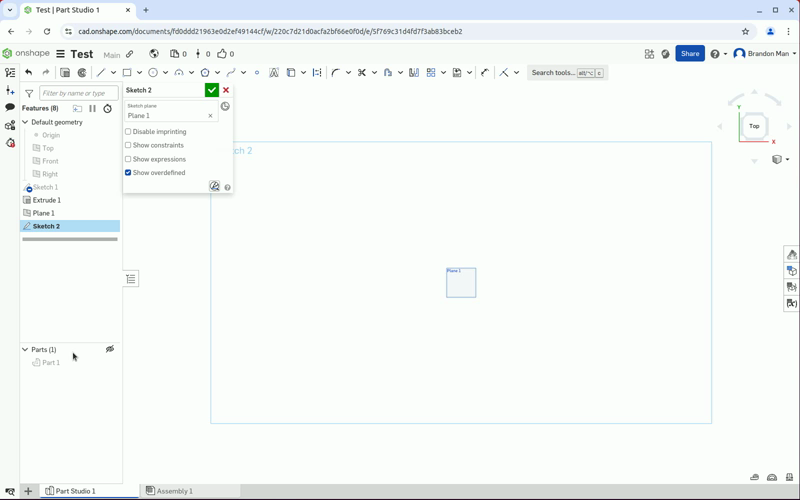
key(c)
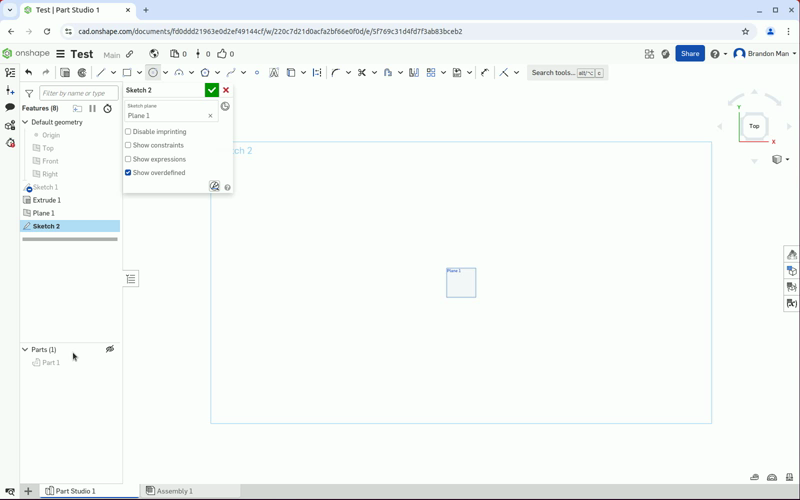
key_down(shift)
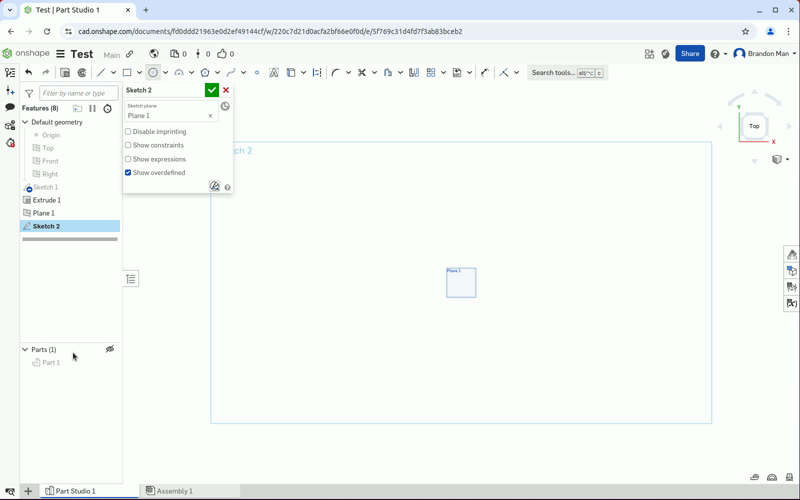
mouse_move(498, 245)
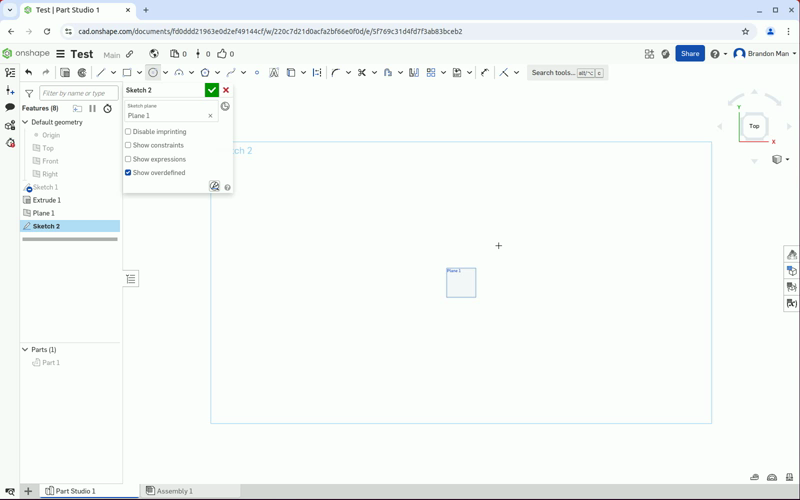
click(498, 245)
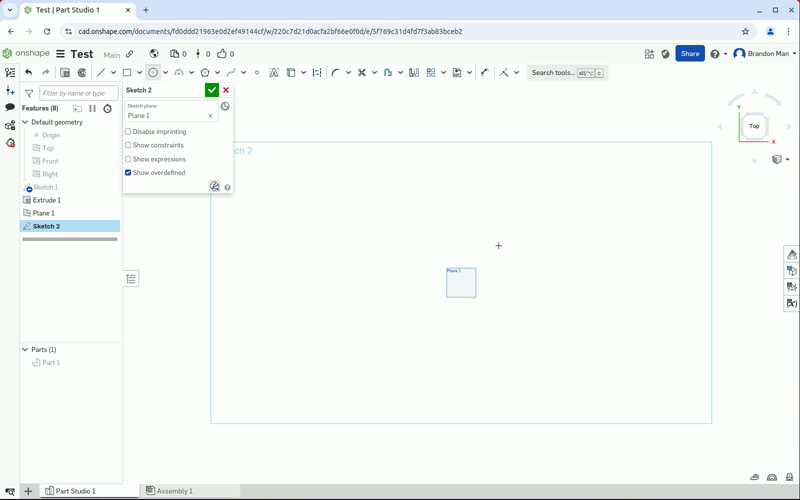
key_up(shift)
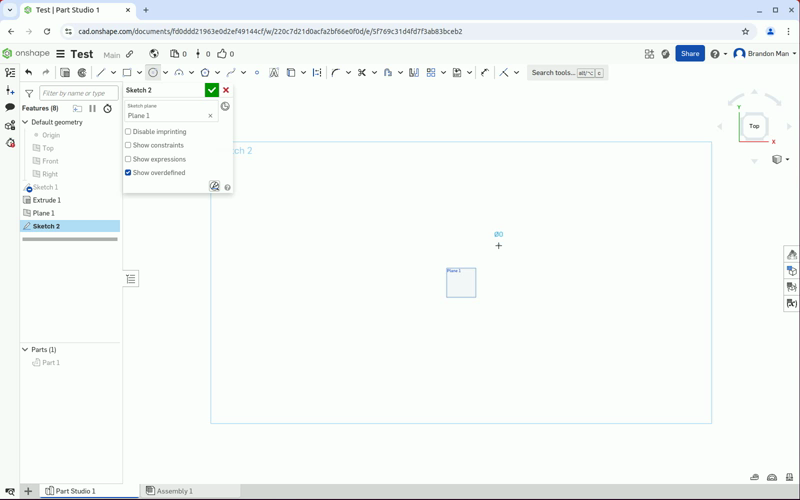
mouse_move(508, 245)
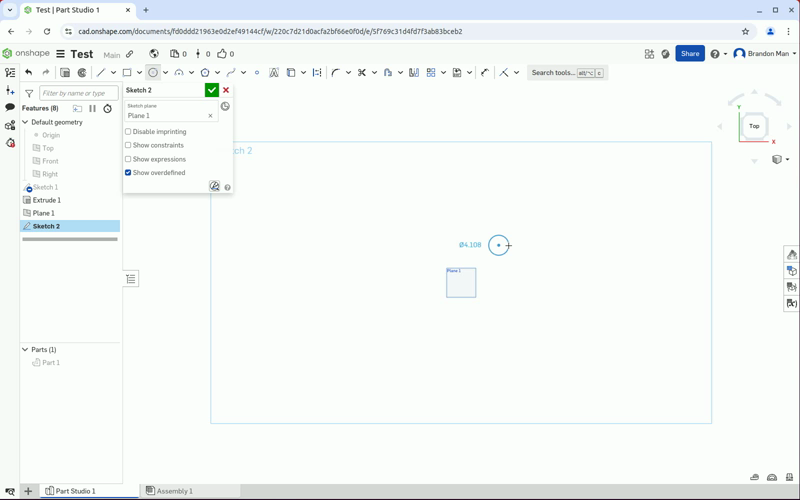
click(508, 245)
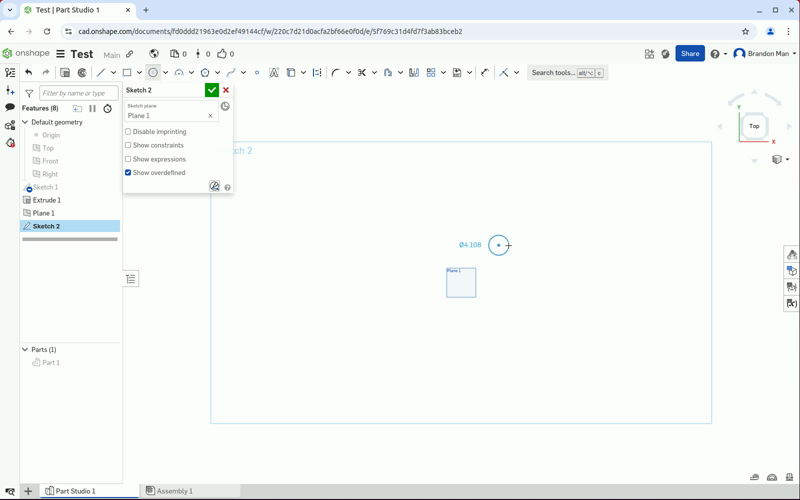
key(esc)
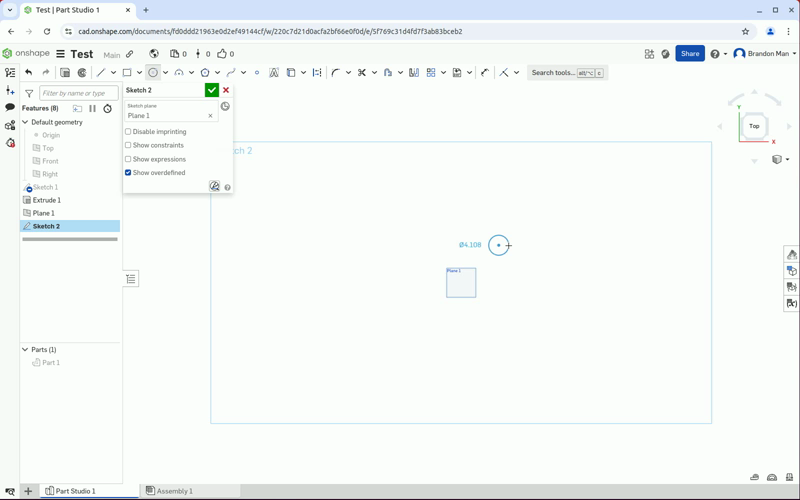
mouse_move(492, 239)
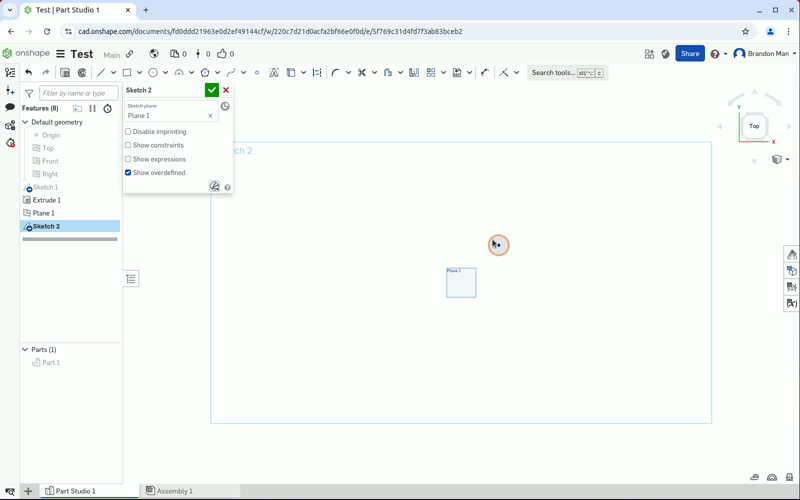
scroll(6)
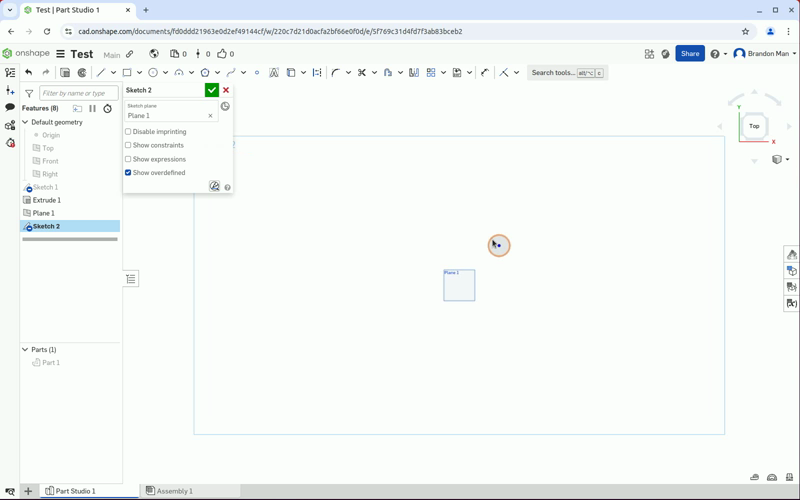
scroll(6)
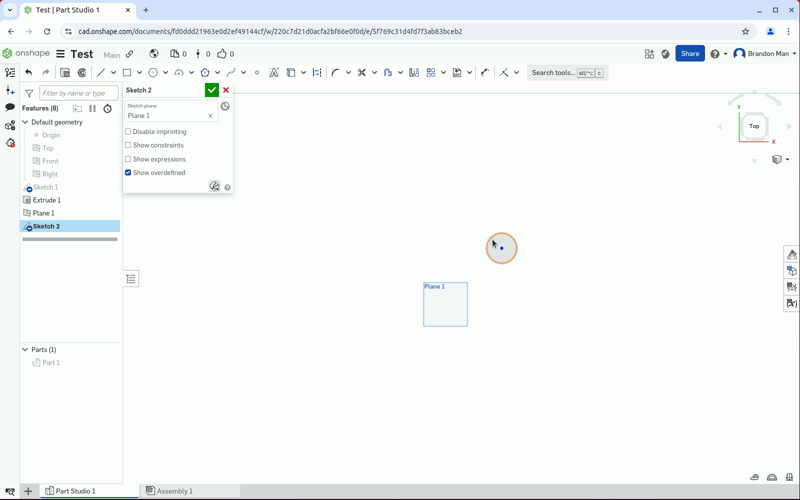
scroll(6)
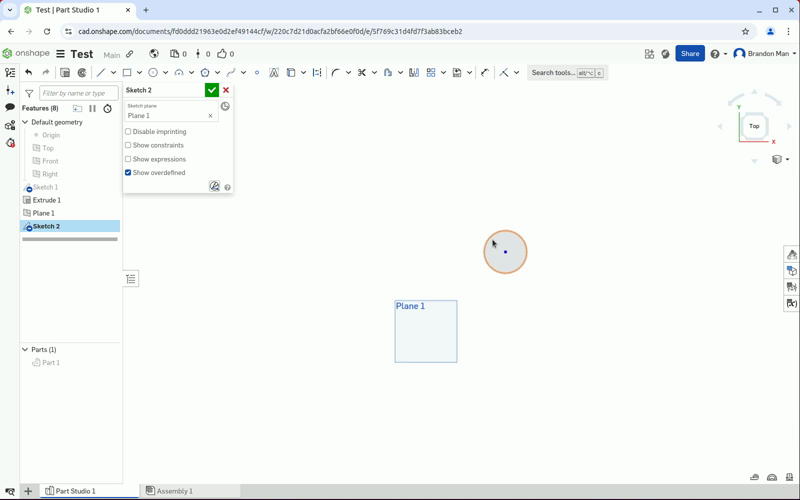
scroll(6)
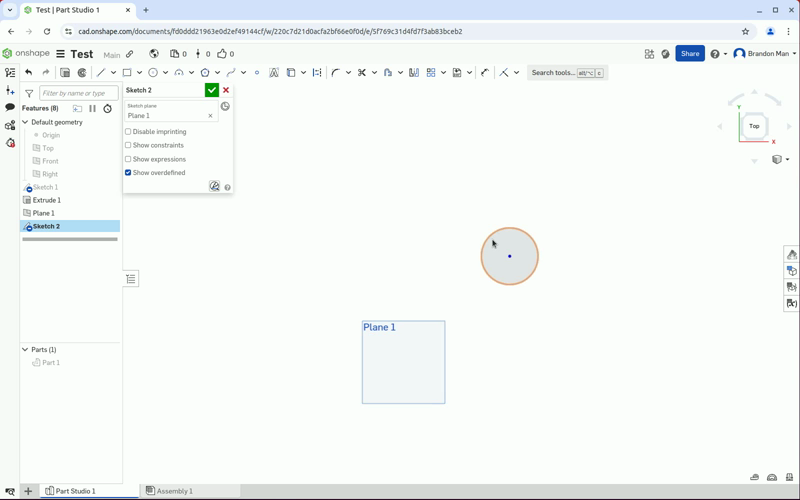
scroll(6)
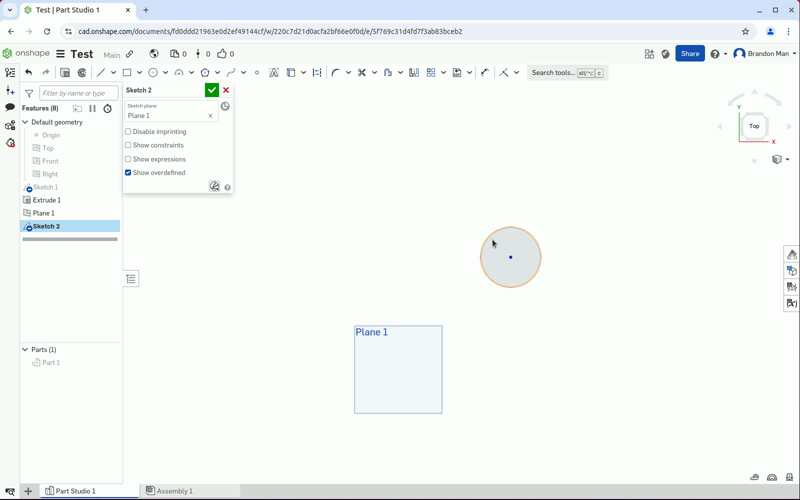
scroll(6)
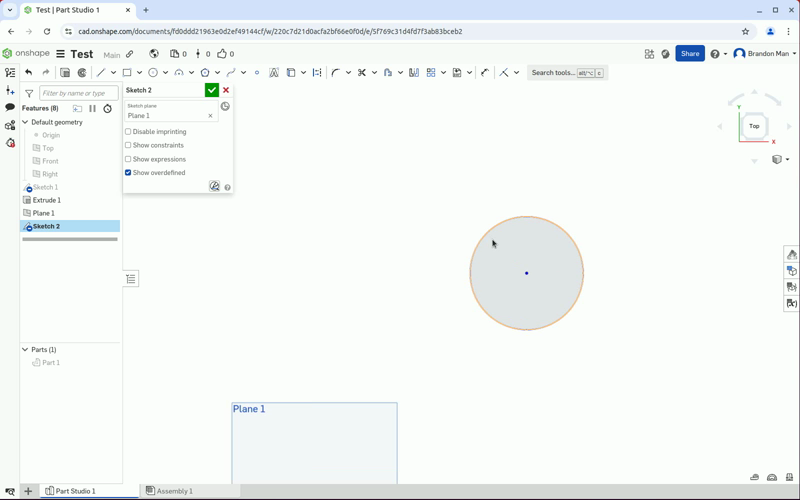
scroll(6)
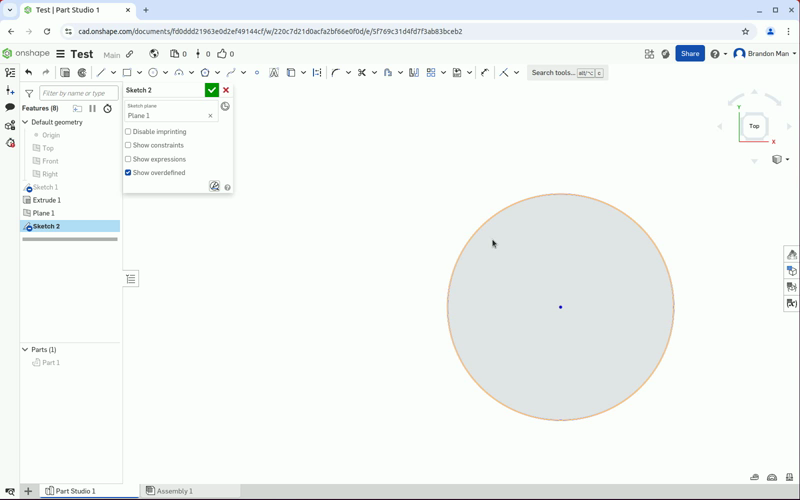
click(492, 239)
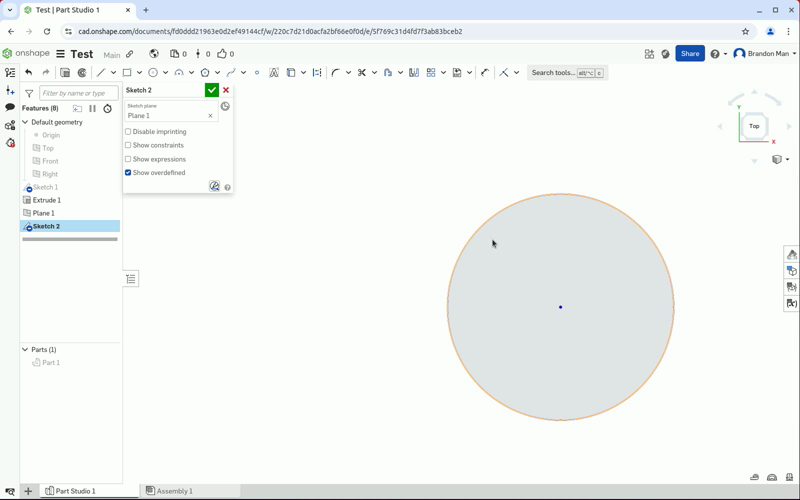
scroll(-6)
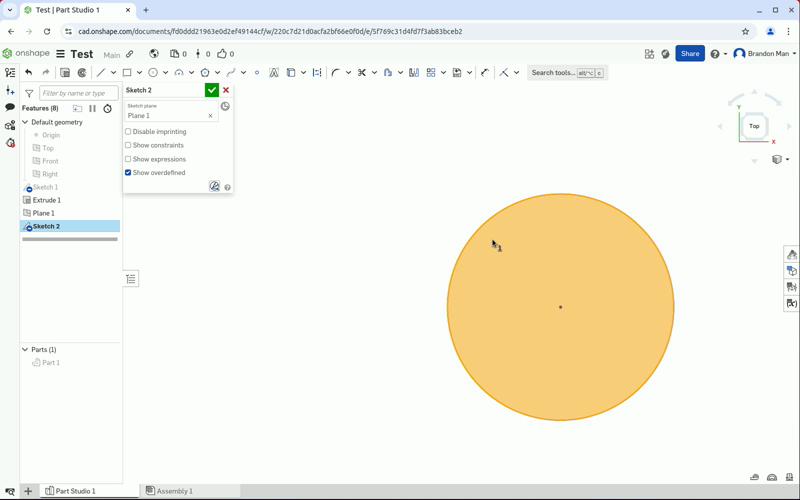
scroll(-6)
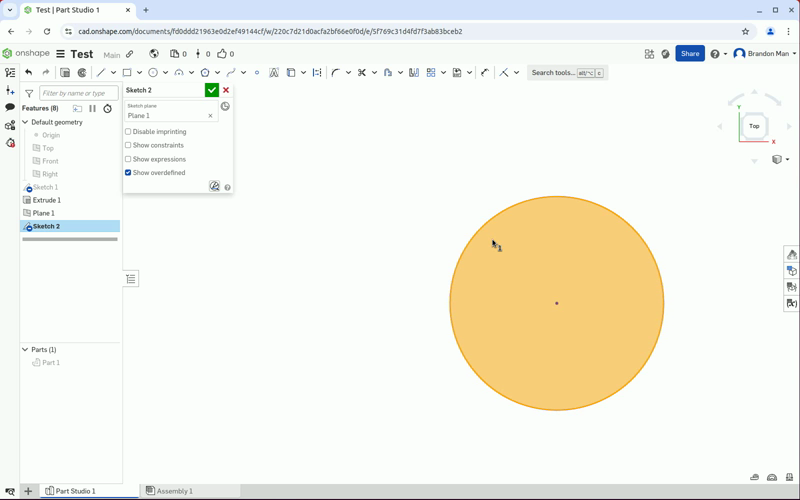
scroll(-6)
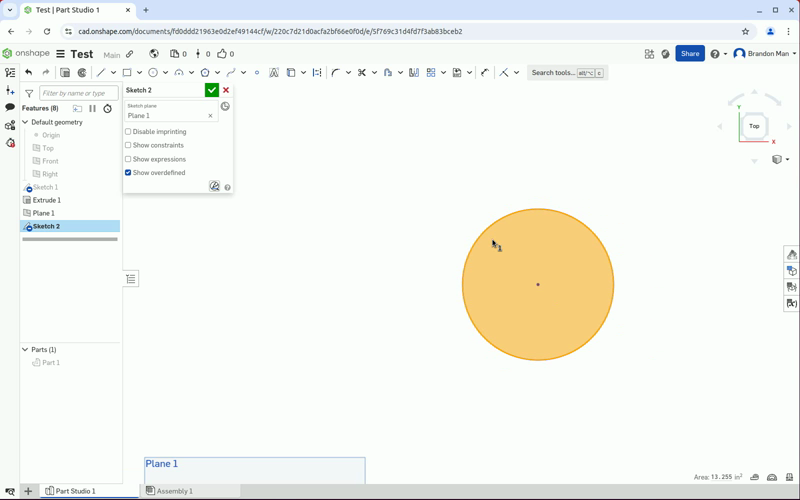
scroll(-6)
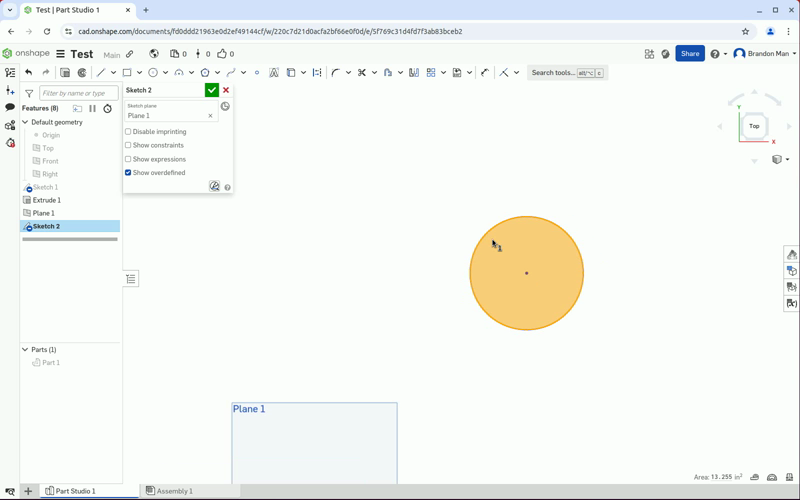
scroll(-6)
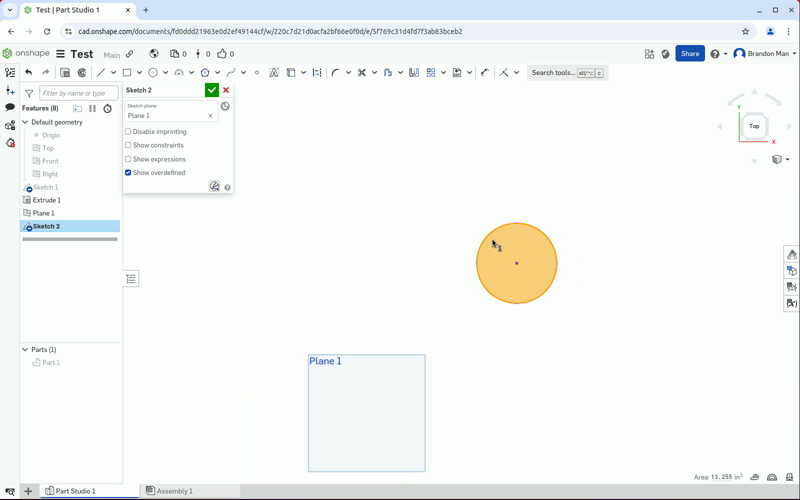
scroll(-6)
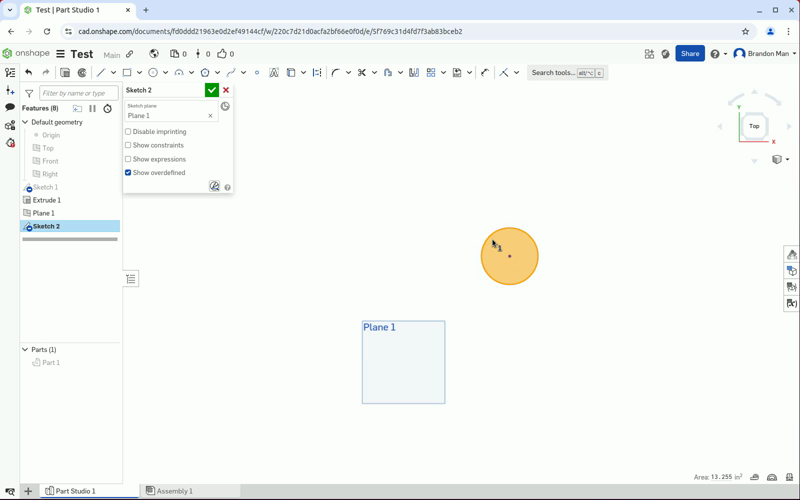
scroll(-6)
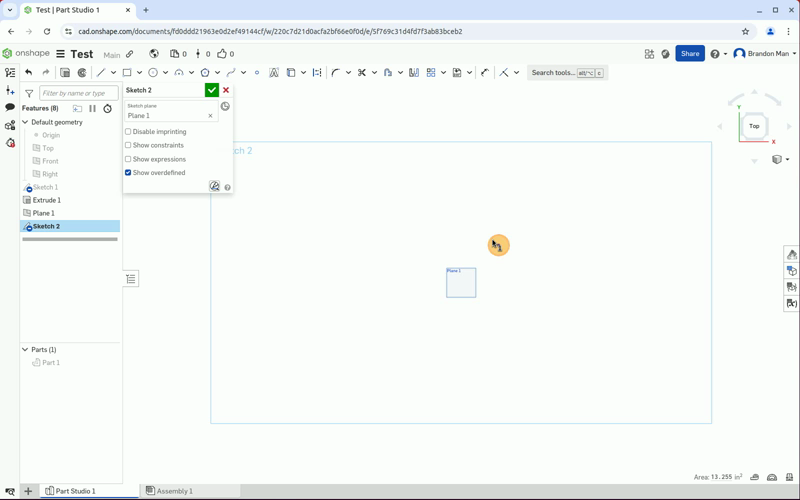
mouse_move(73, 352)
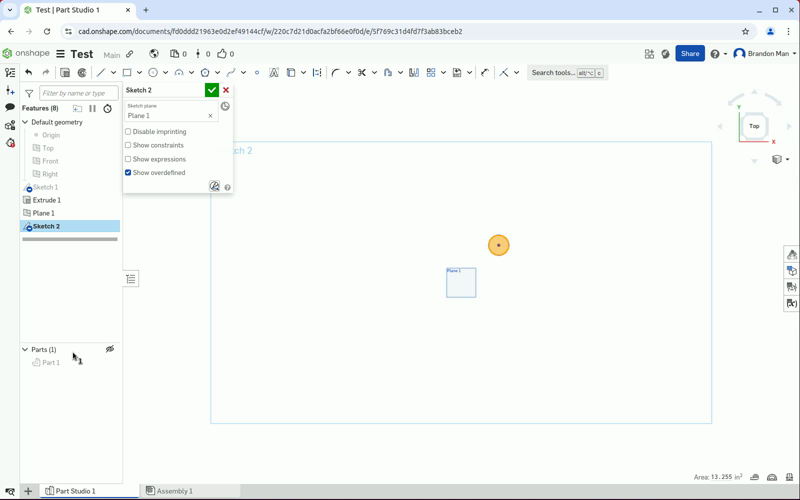
key(shift+y)
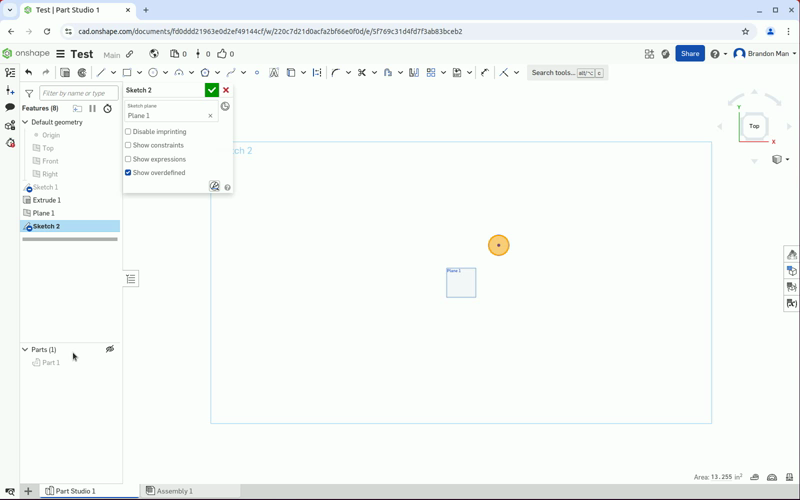
key(shift+e)
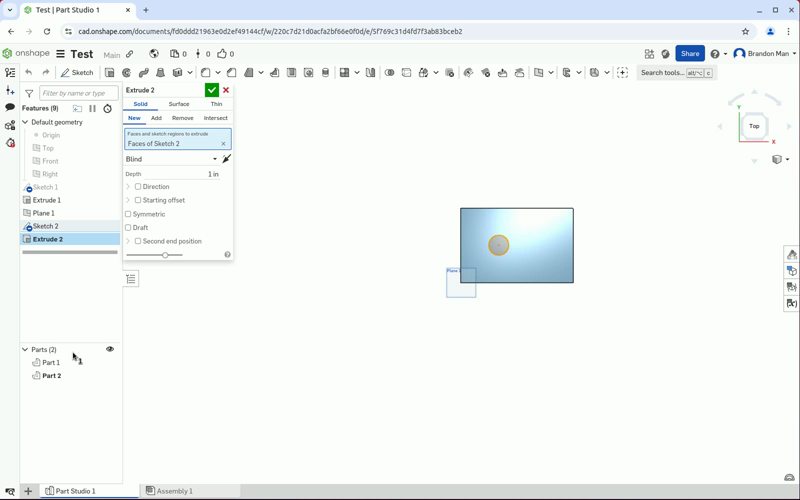
mouse_move(143, 106)
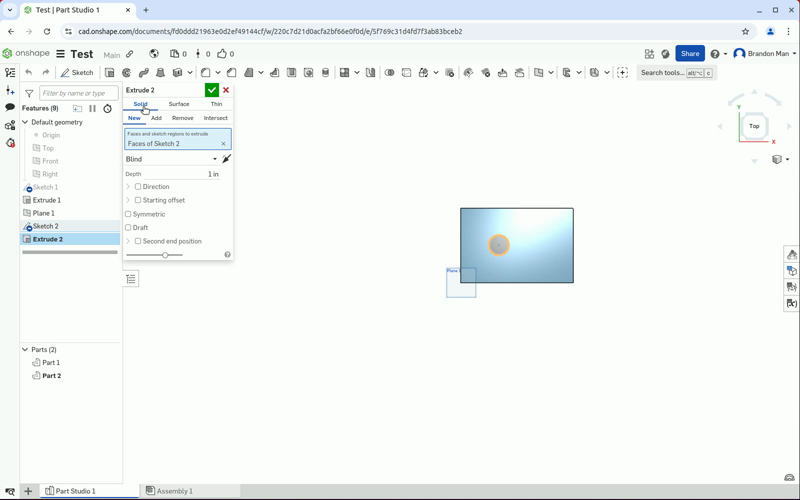
click(143, 106)
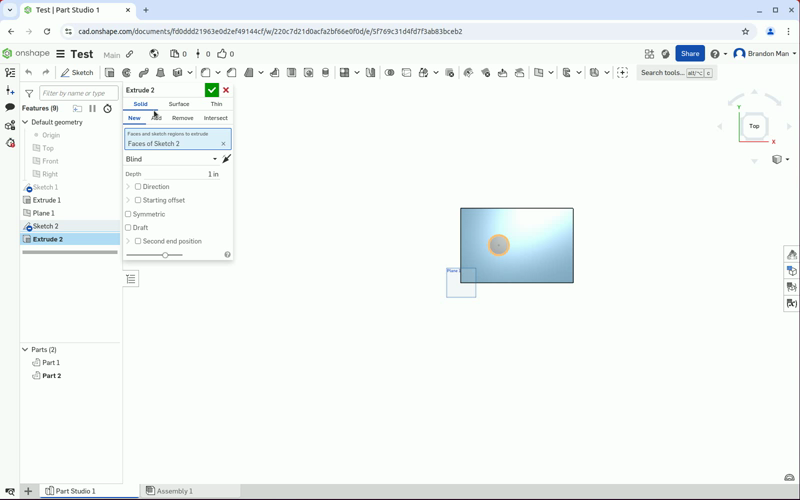
mouse_move(186, 120)
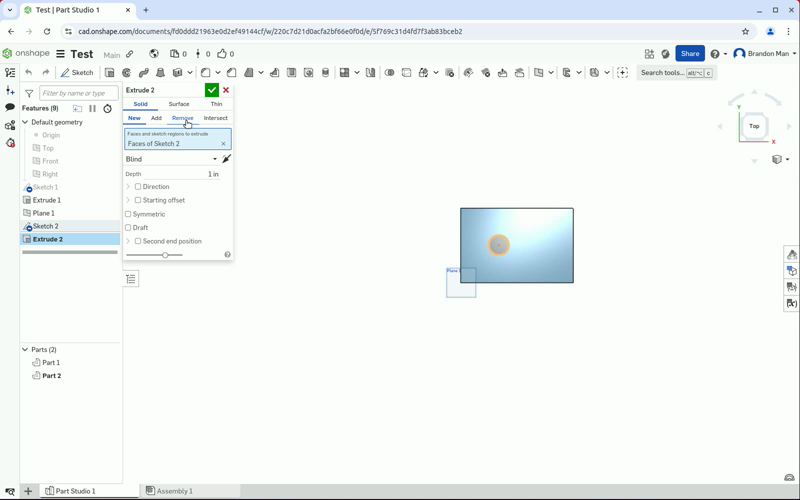
click(186, 120)
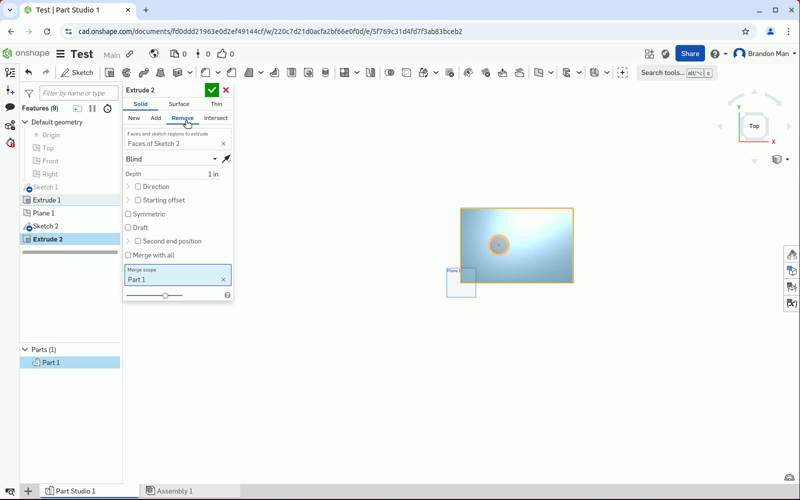
key(tab, 4)
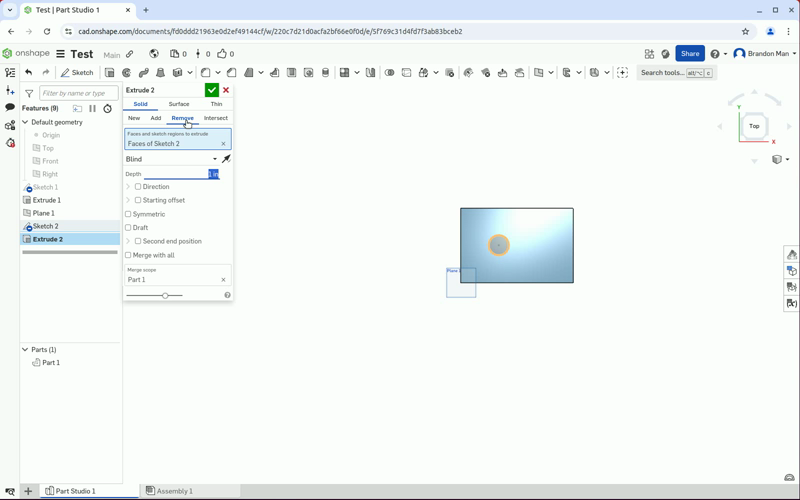
text(1.444)
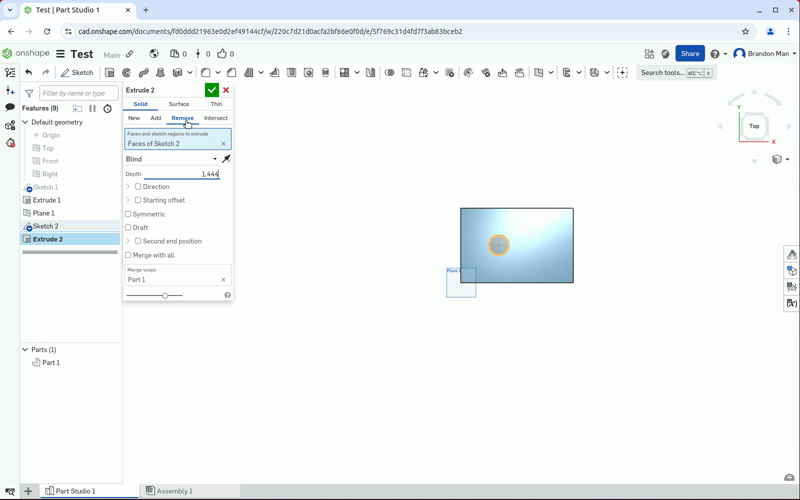
key(tab, 6)
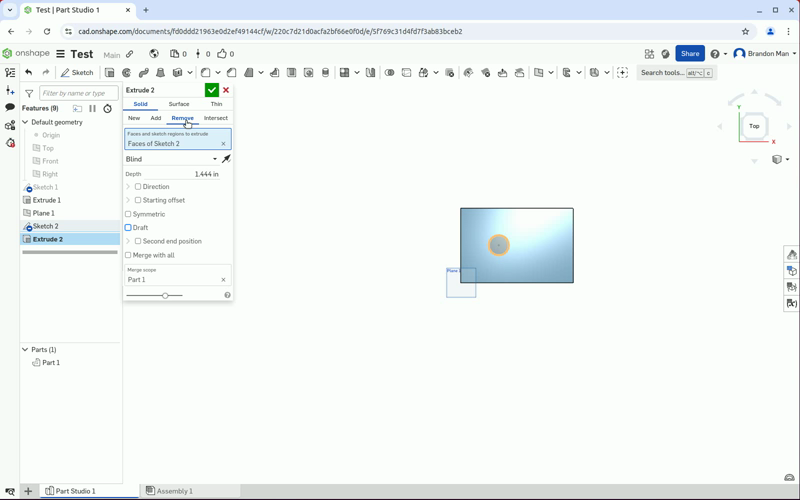
key(space)
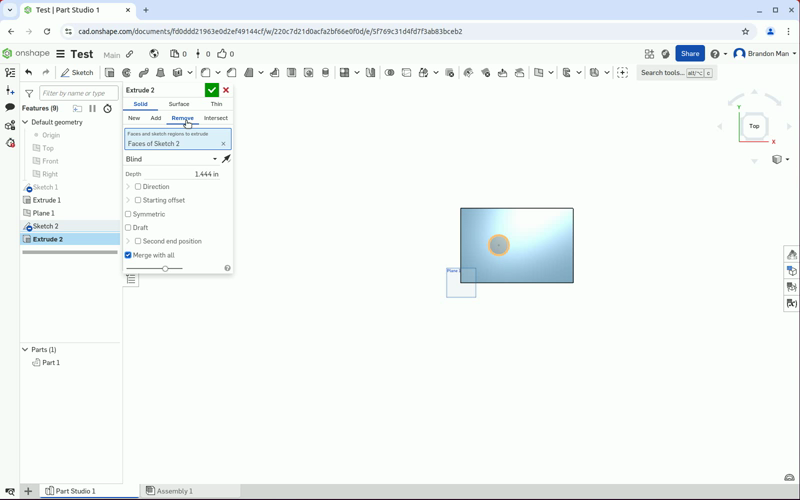
key(enter)
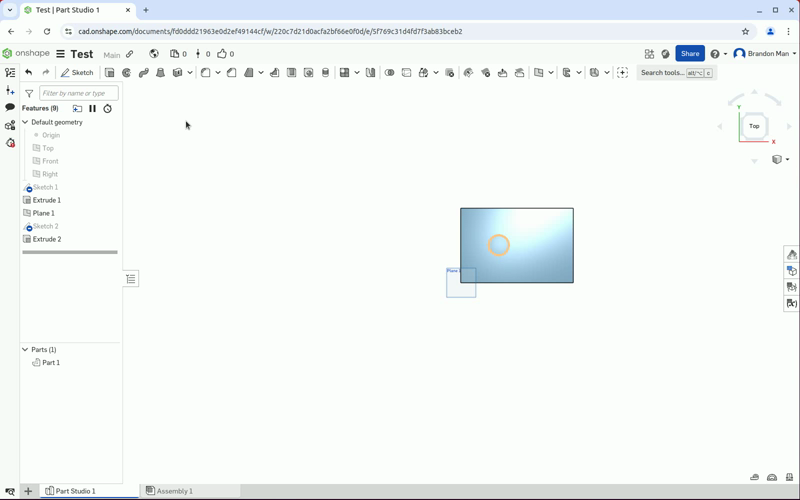
key(shift+h)
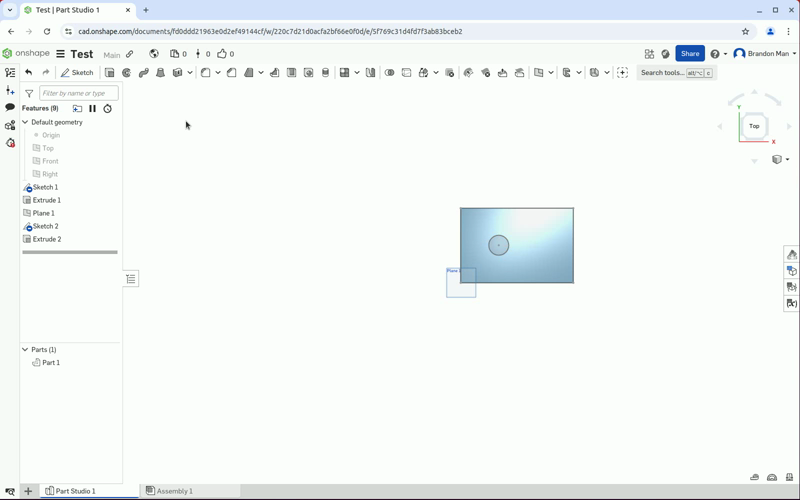
key(shift+h)
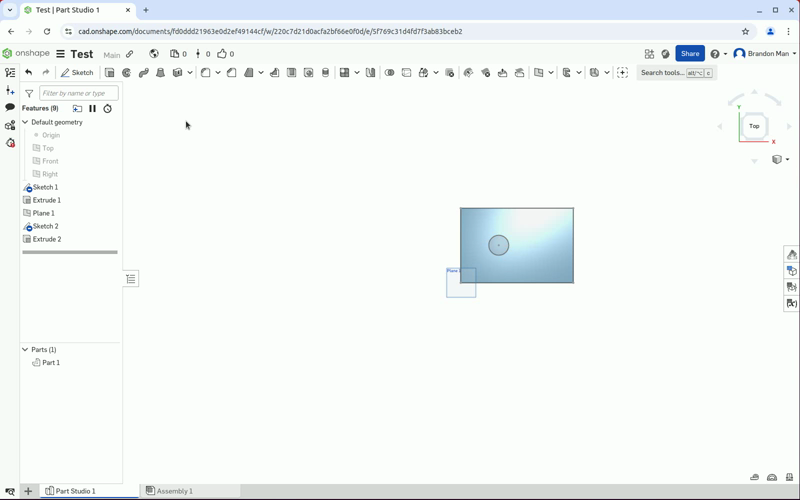
key(shift+7)
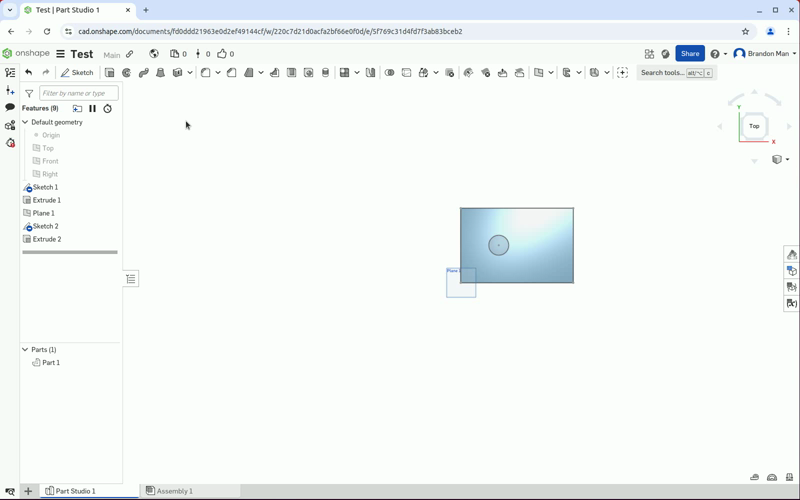
key(up, 3)
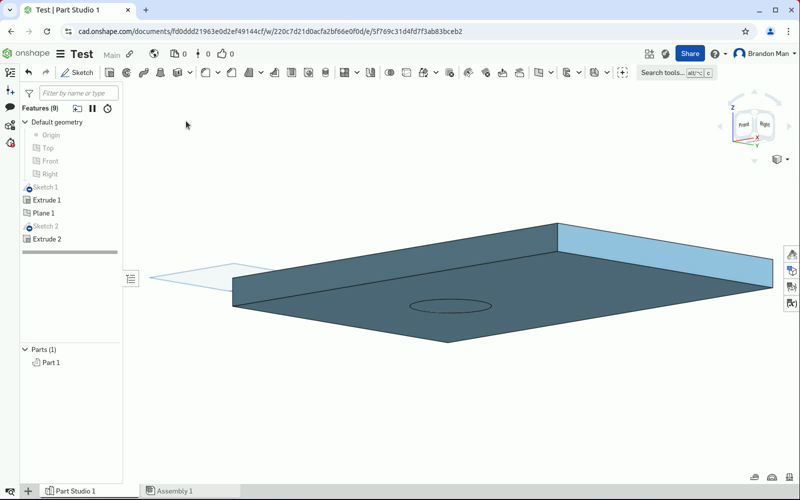
key(left, 3)
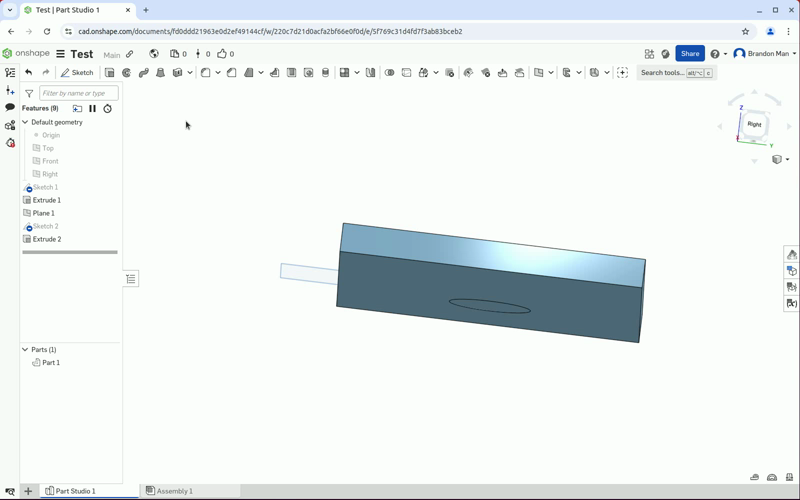
key(right, 3)
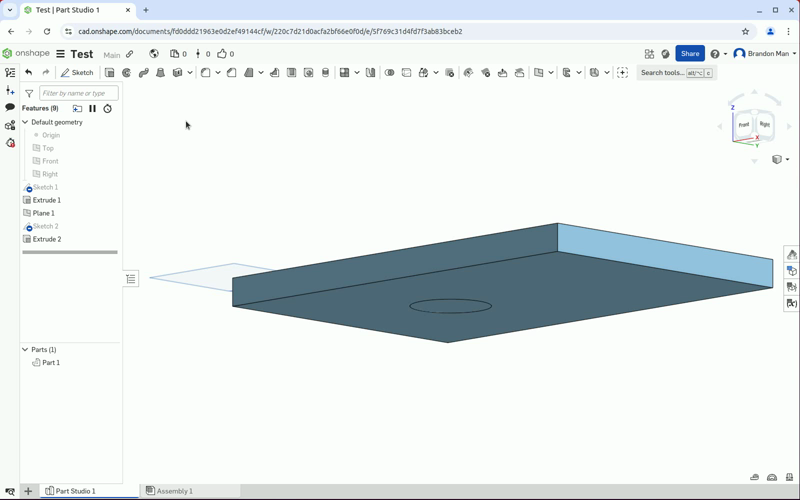
key(down, 3)
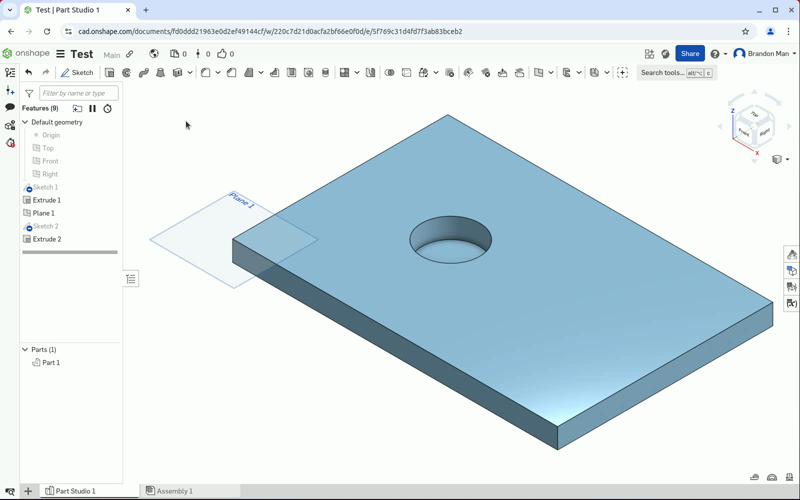
mouse_move(73, 189)
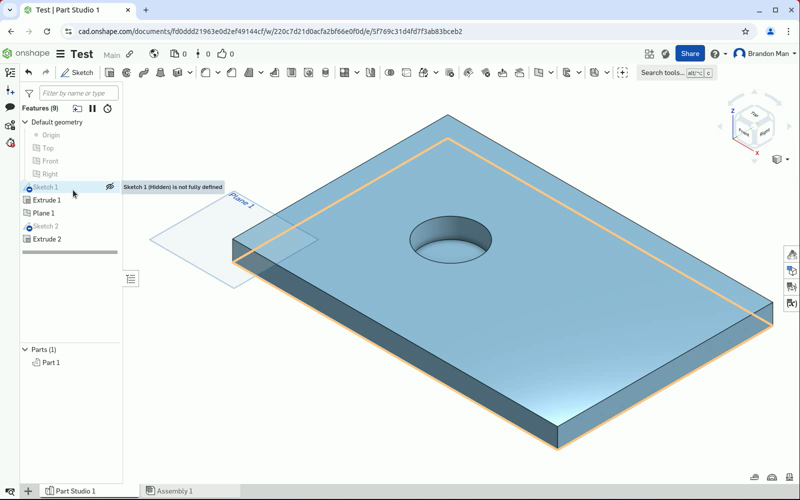
click(73, 189)